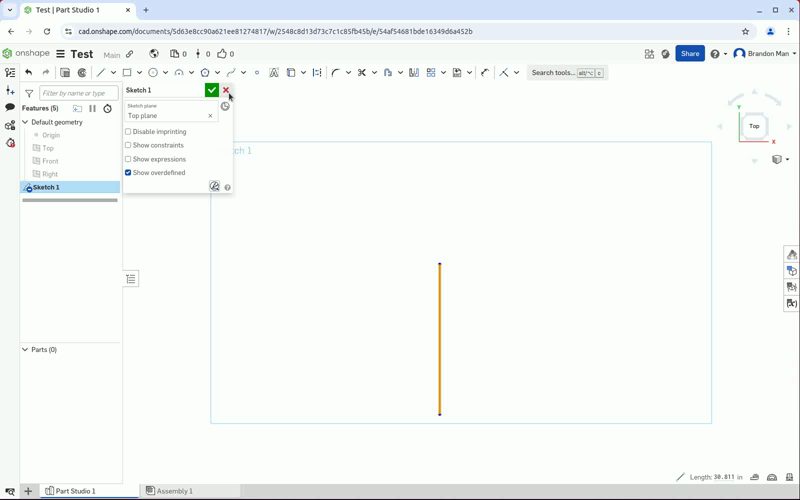
key(shift+h)
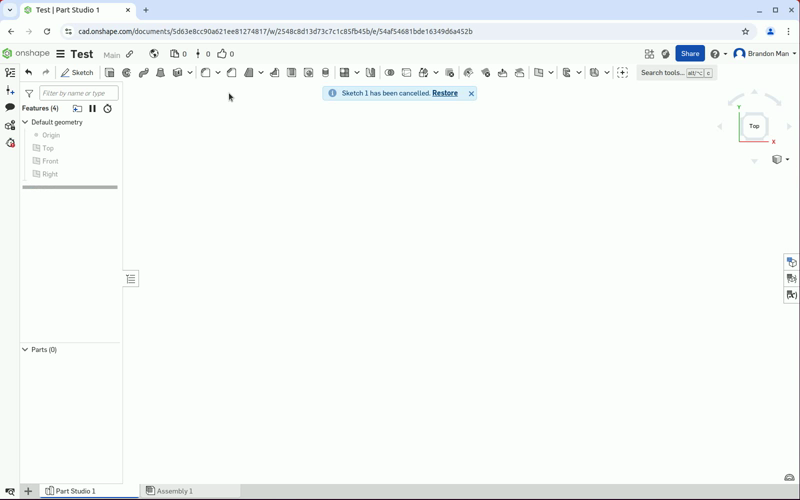
mouse_move(73, 352)
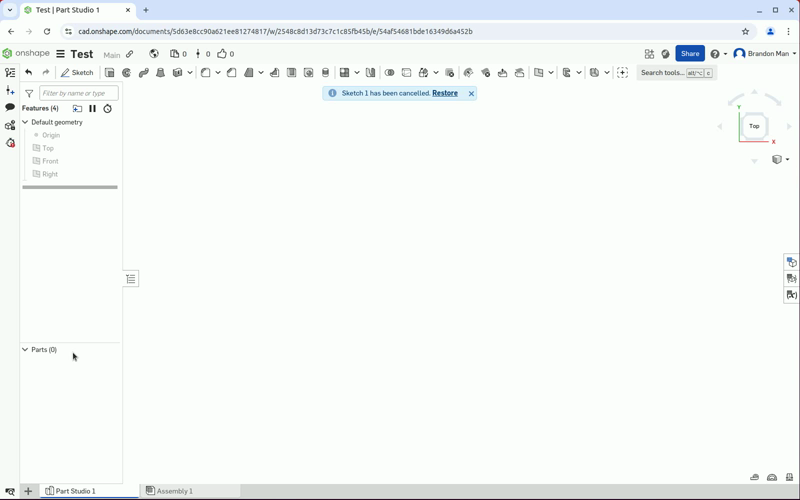
key(y)
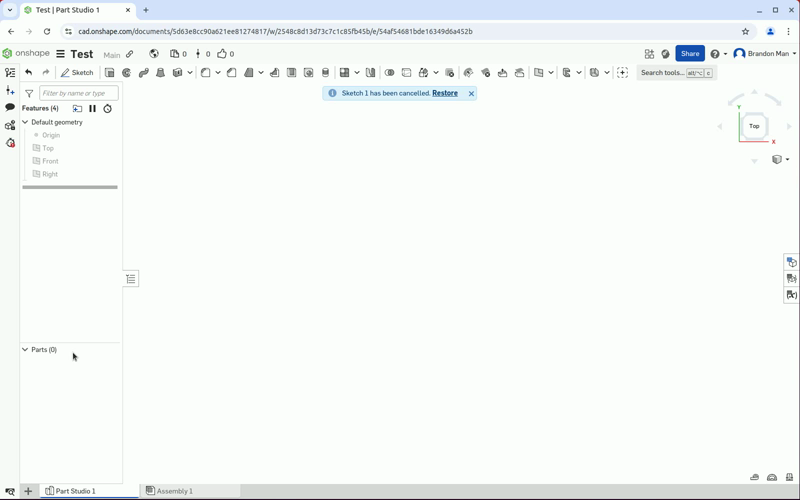
key(shift+p)
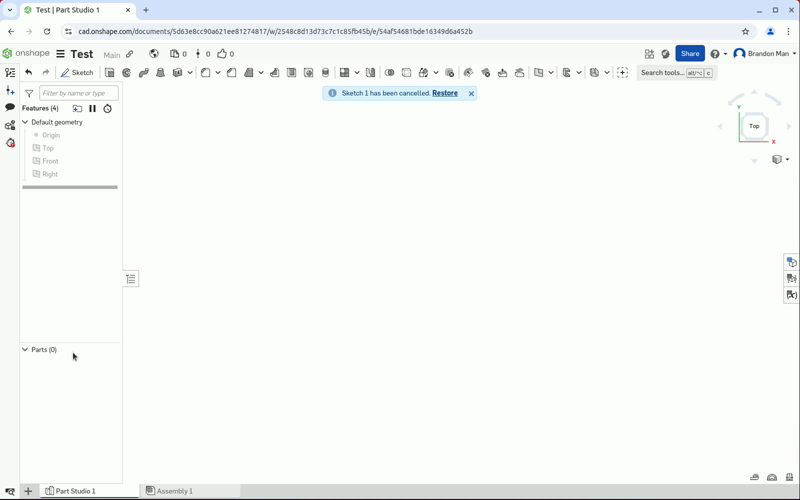
key(space)
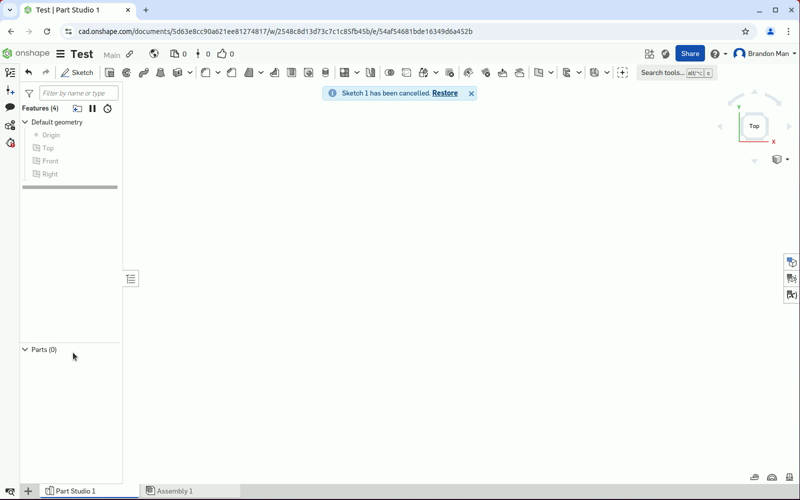
key_down(shift)
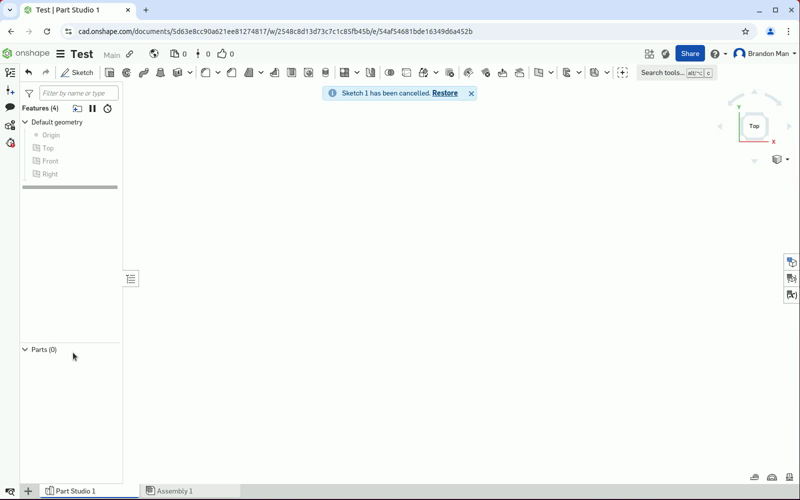
key(up)
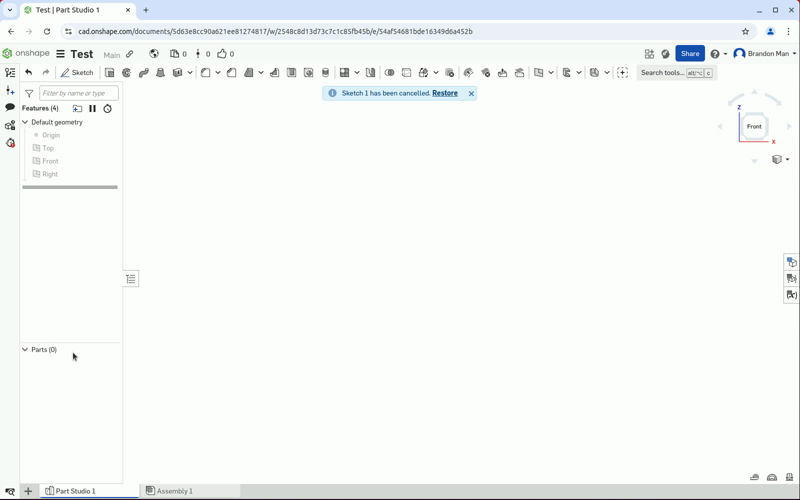
key_up(shift)
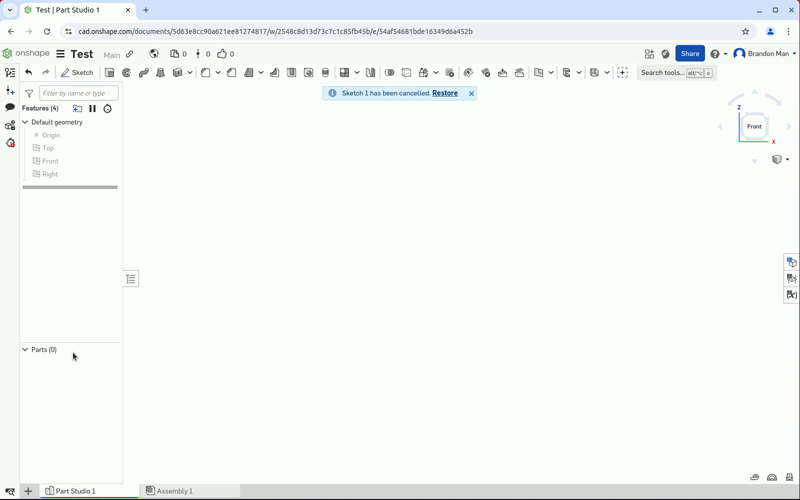
mouse_move(73, 352)
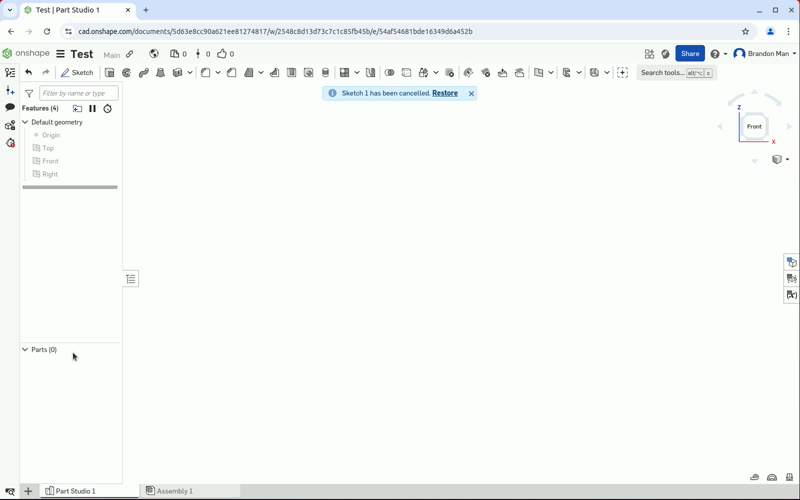
key(shift+y)
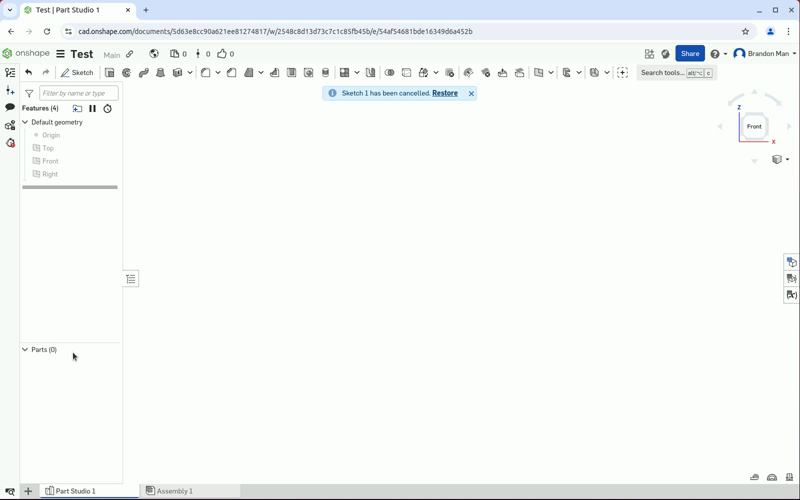
key(shift+s)
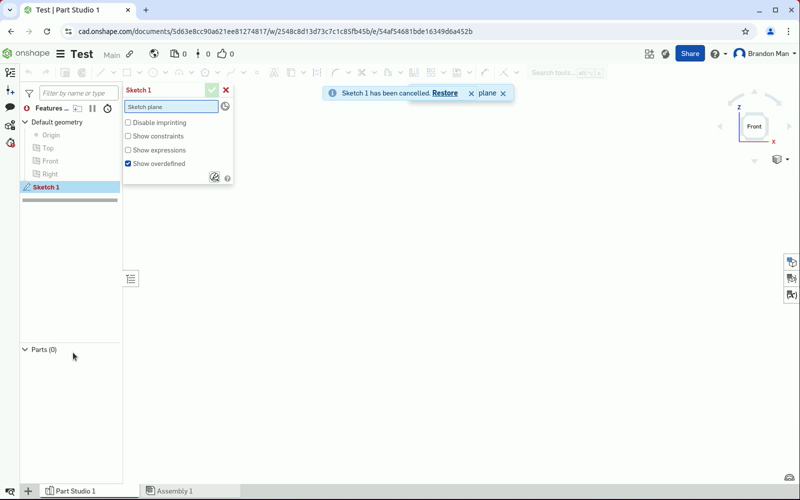
mouse_move(73, 163)
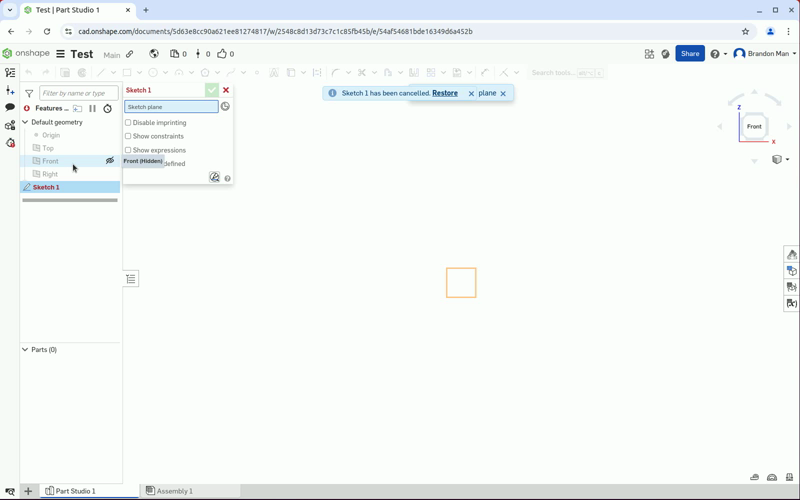
click(73, 163)
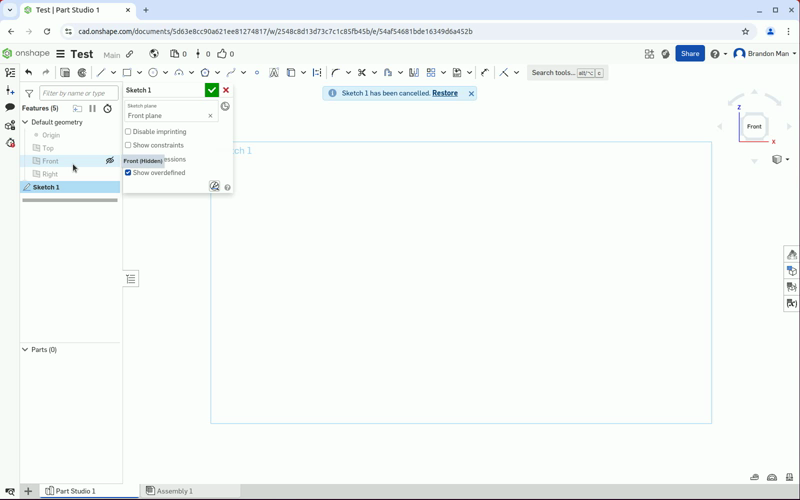
mouse_move(73, 352)
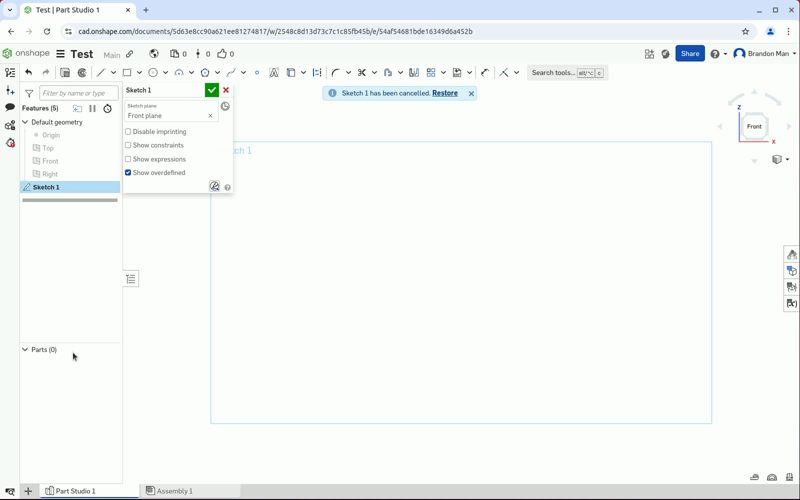
key(y)
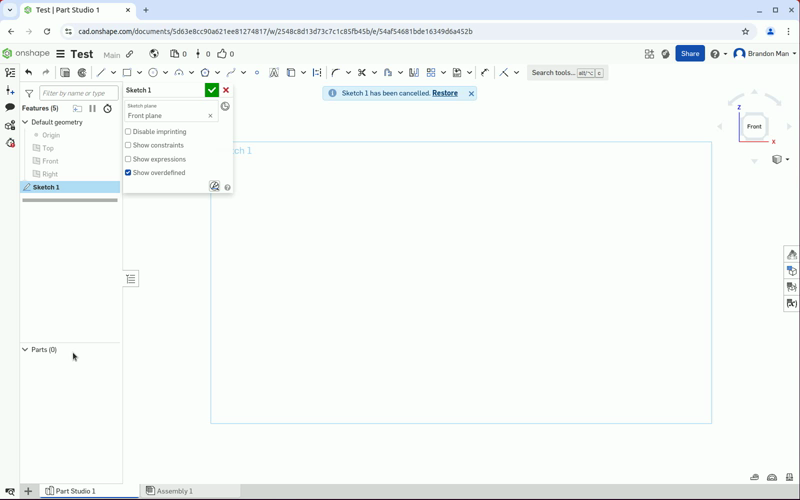
key(l)
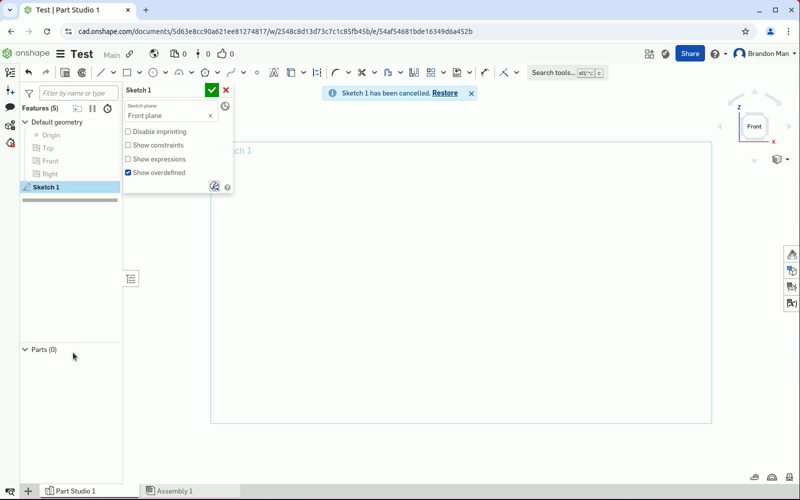
key_down(shift)
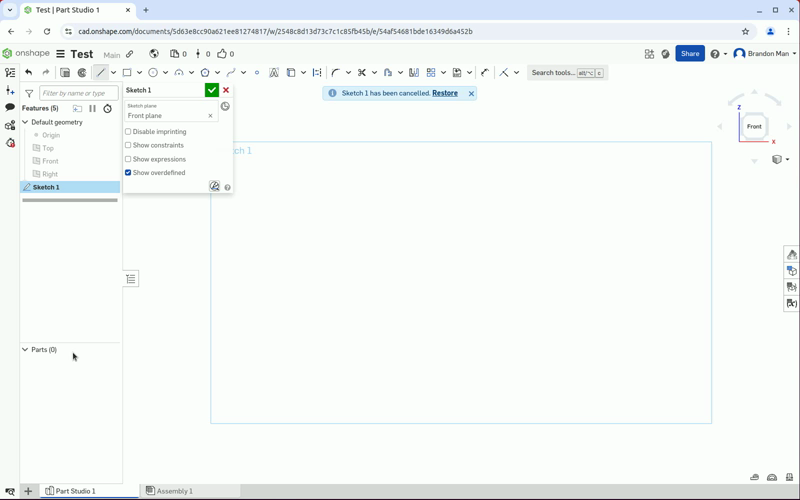
mouse_move(401, 273)
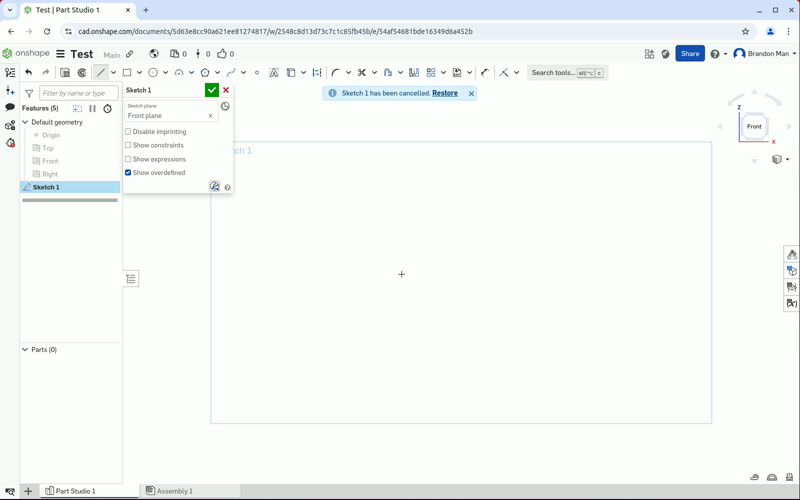
click(401, 273)
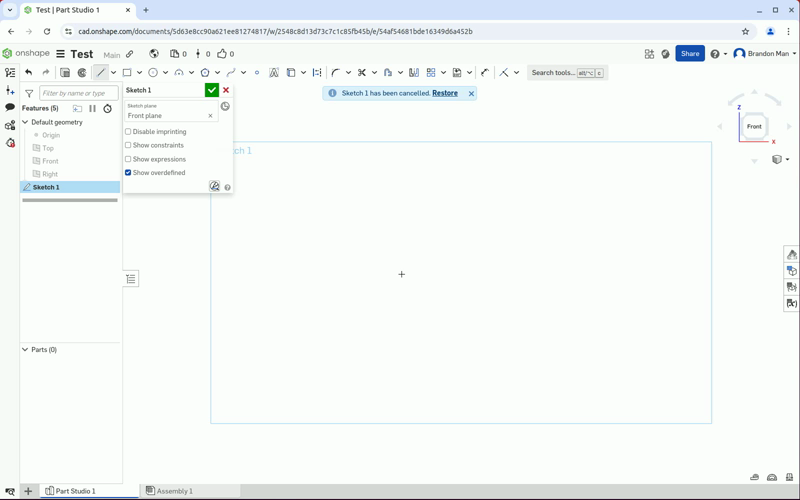
key_up(shift)
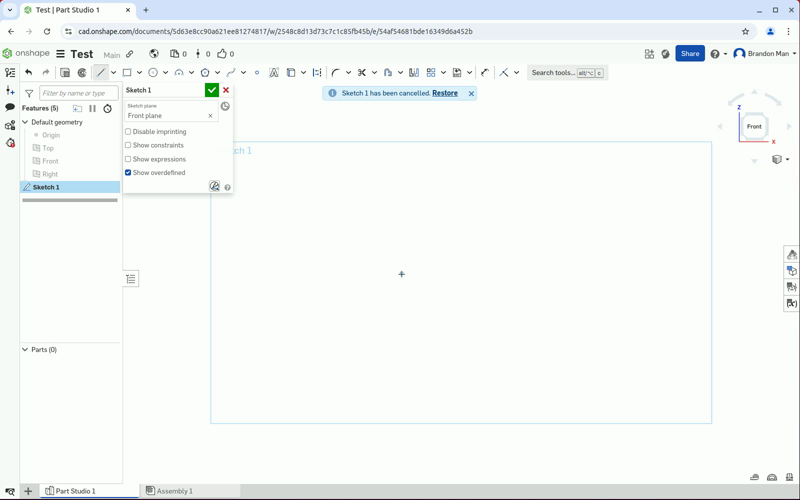
key_down(shift)
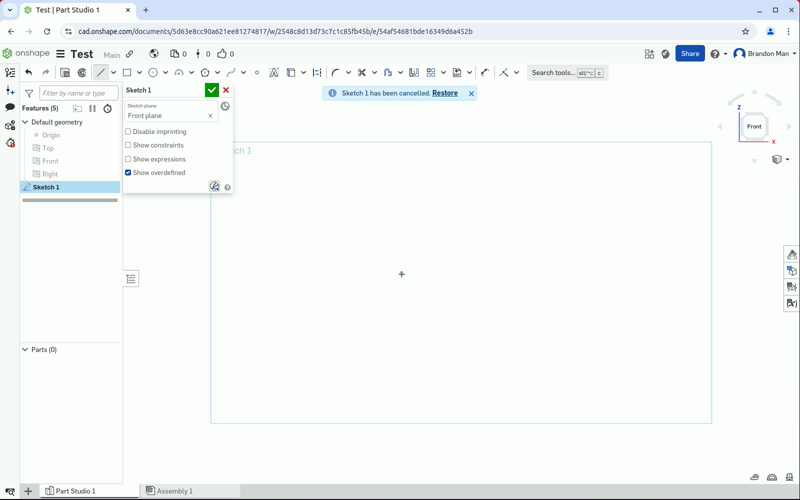
mouse_move(472, 273)
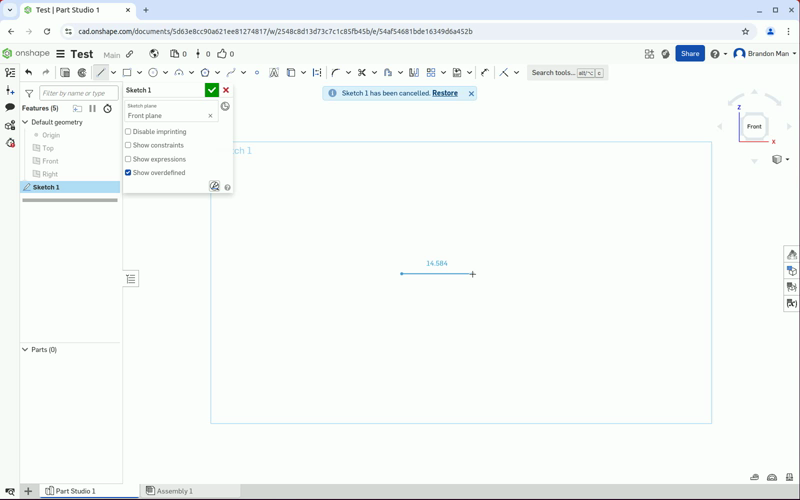
click(472, 273)
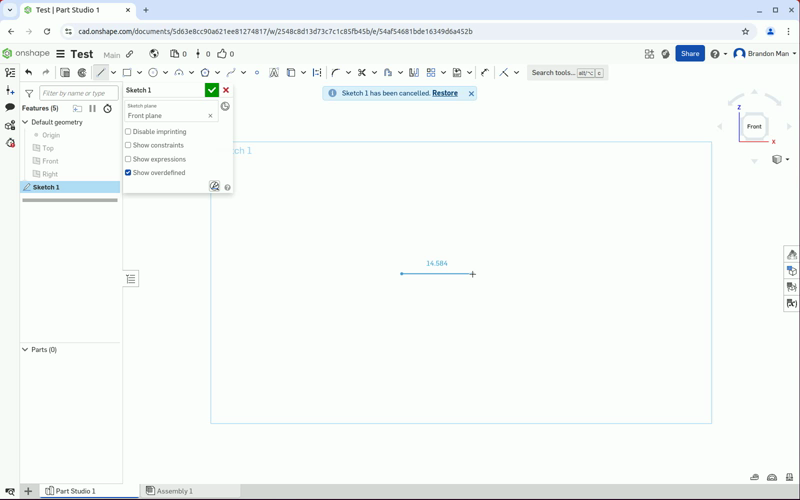
key_up(shift)
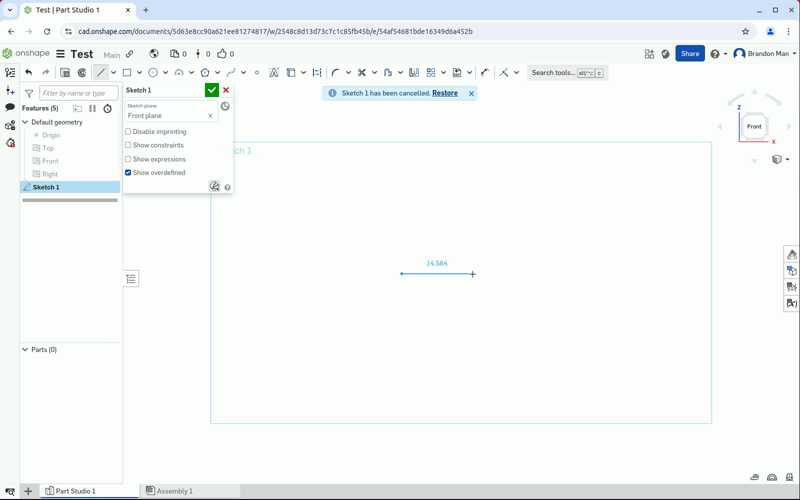
key_down(shift)
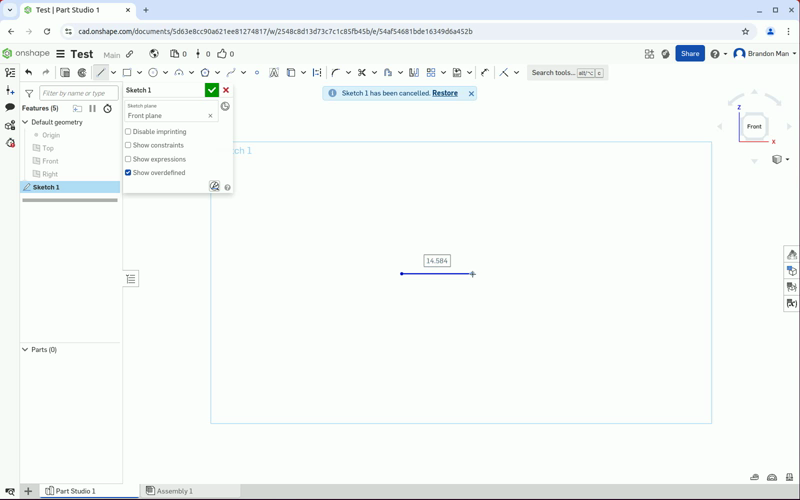
mouse_move(502, 273)
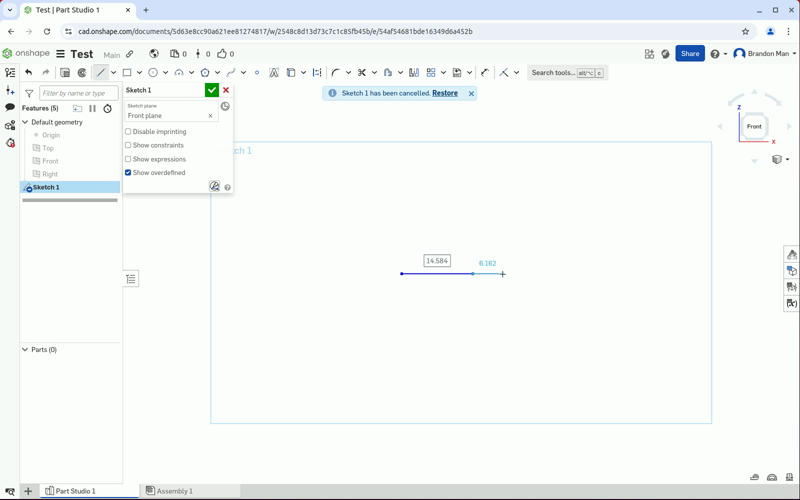
mouse_move(472, 216)
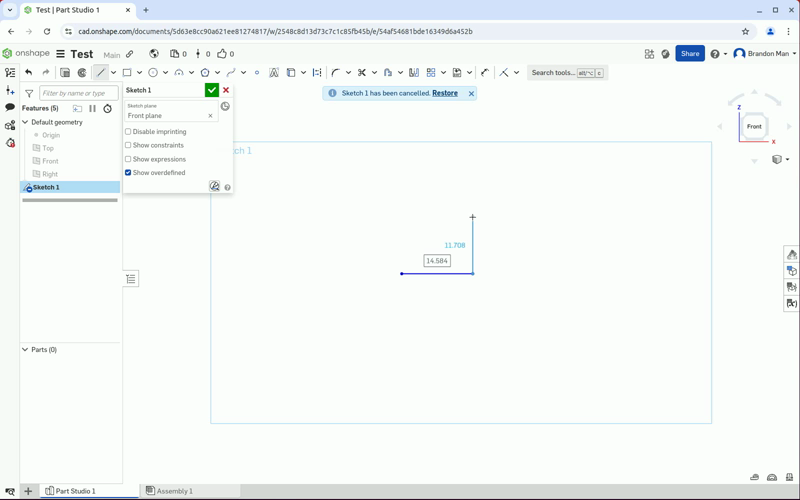
click(472, 216)
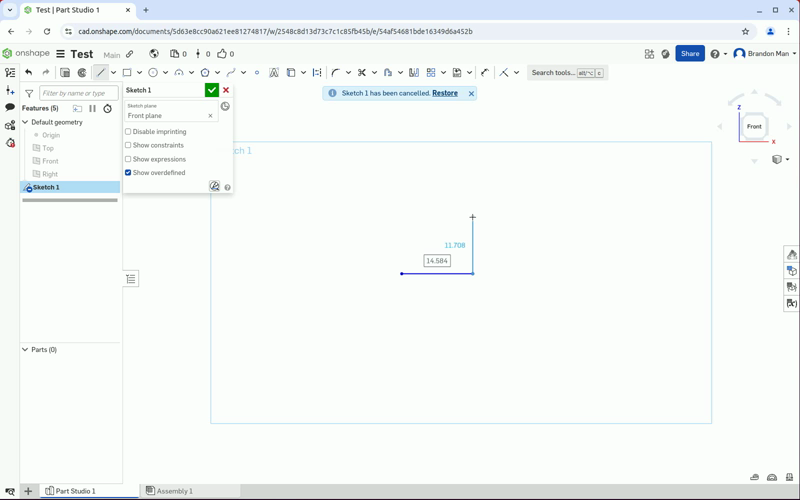
key_up(shift)
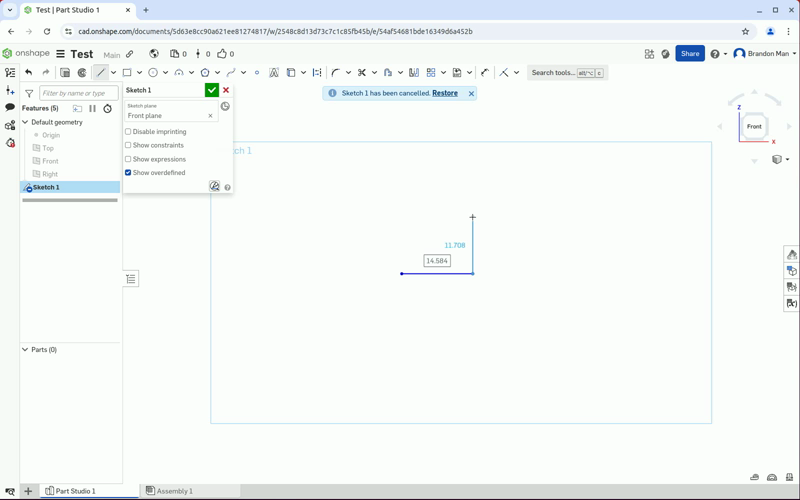
key_down(shift)
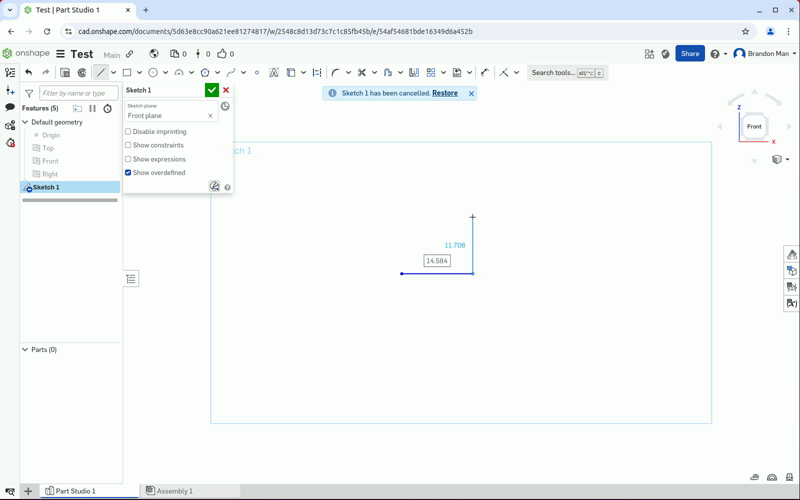
mouse_move(401, 216)
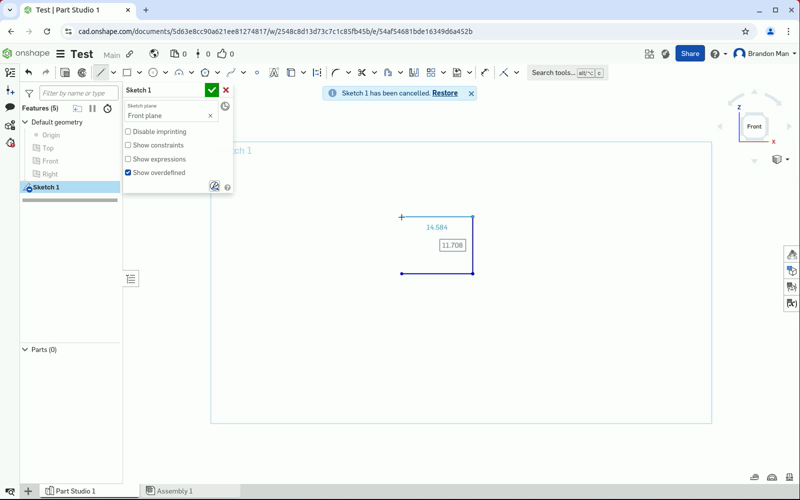
click(401, 216)
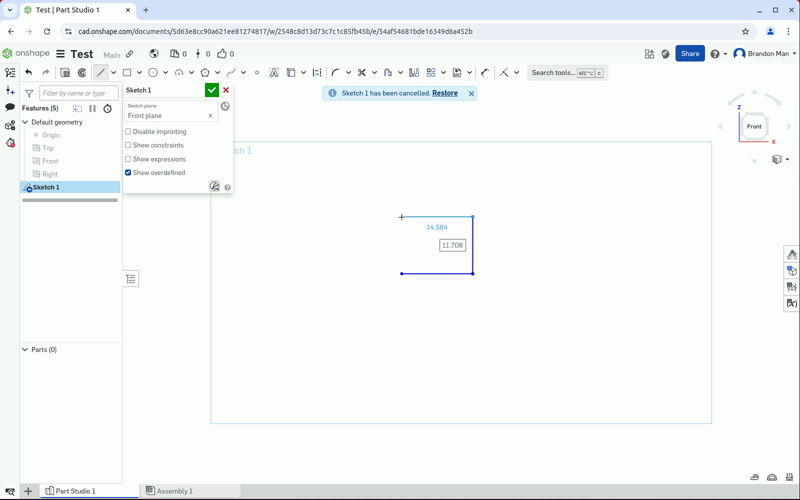
key_up(shift)
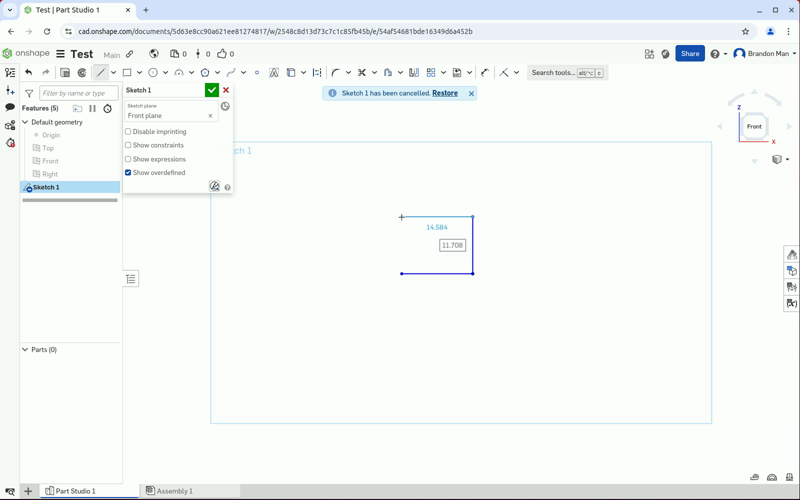
mouse_move(431, 216)
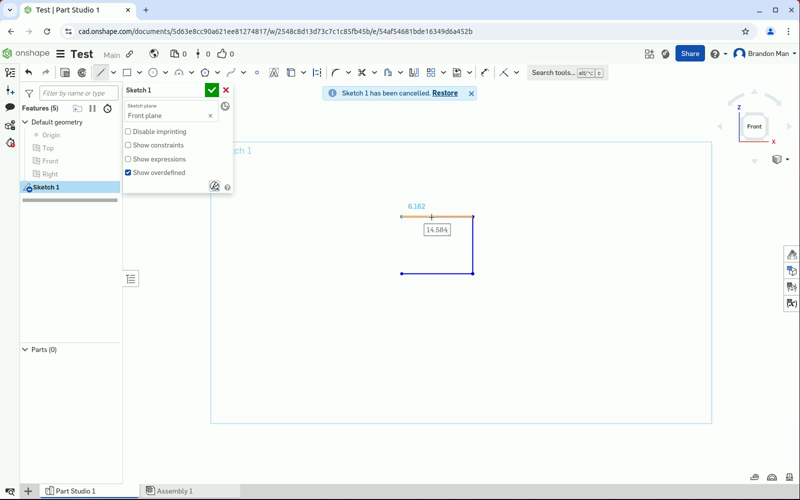
key_down(shift)
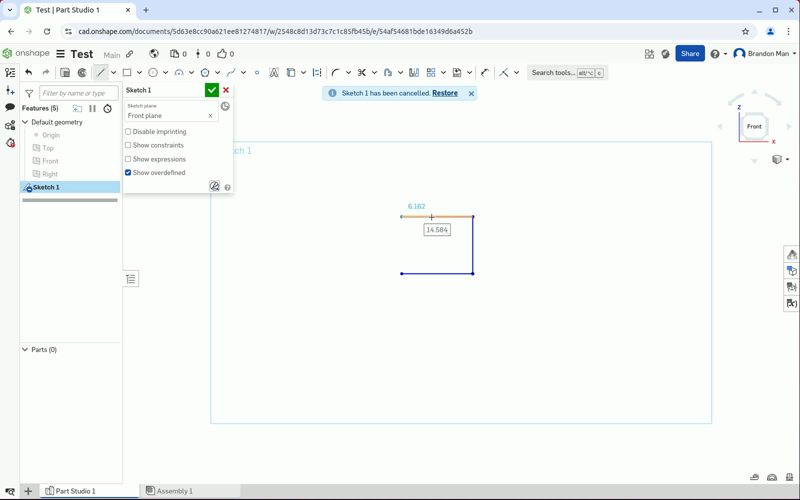
mouse_move(401, 273)
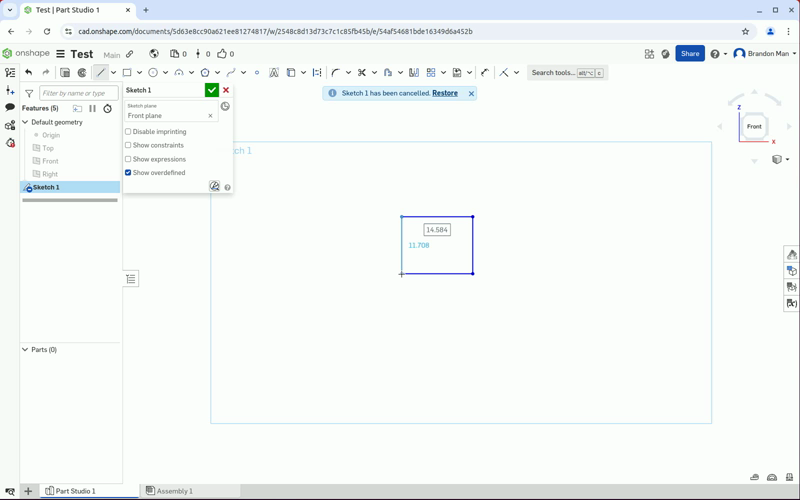
key_up(shift)
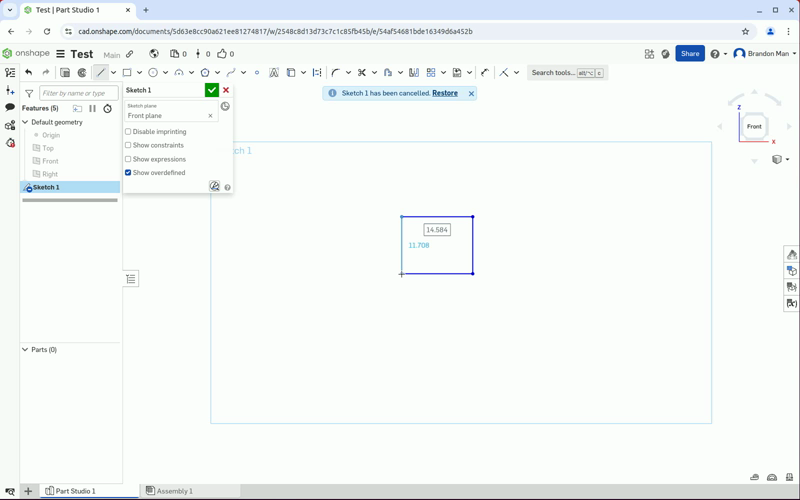
click(401, 273)
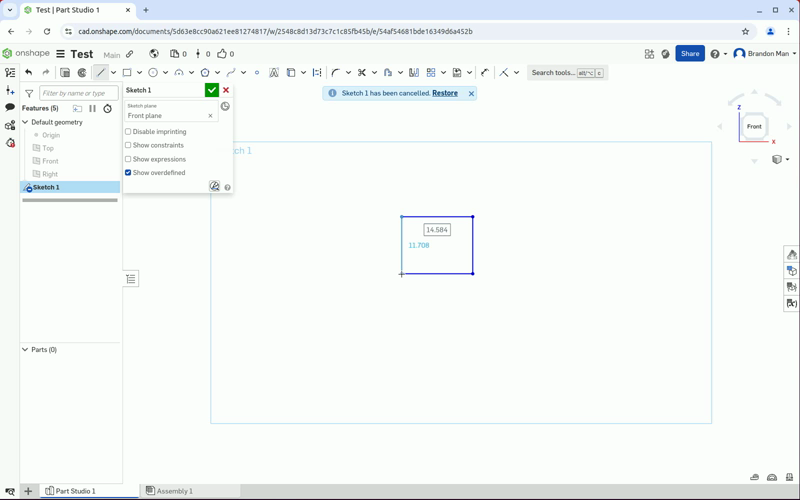
key(esc)
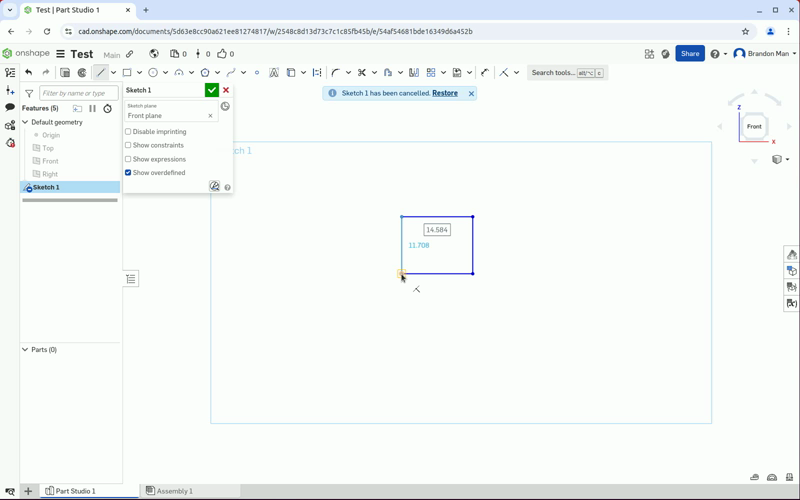
mouse_move(421, 234)
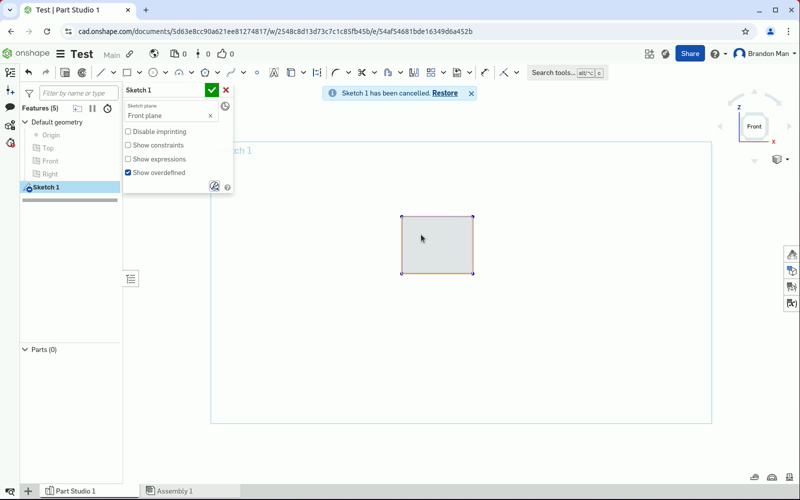
click(421, 234)
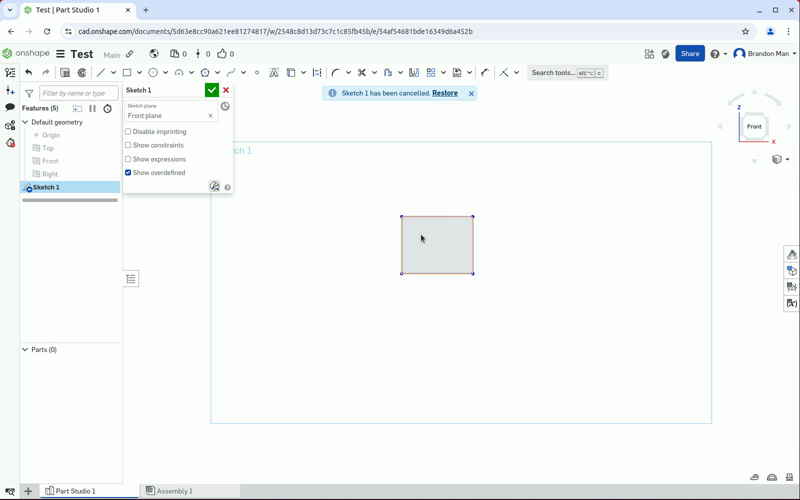
mouse_move(73, 352)
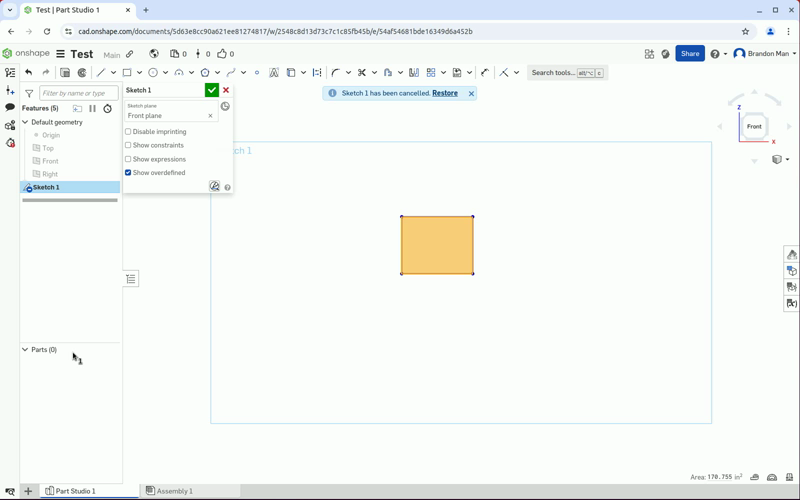
key(shift+y)
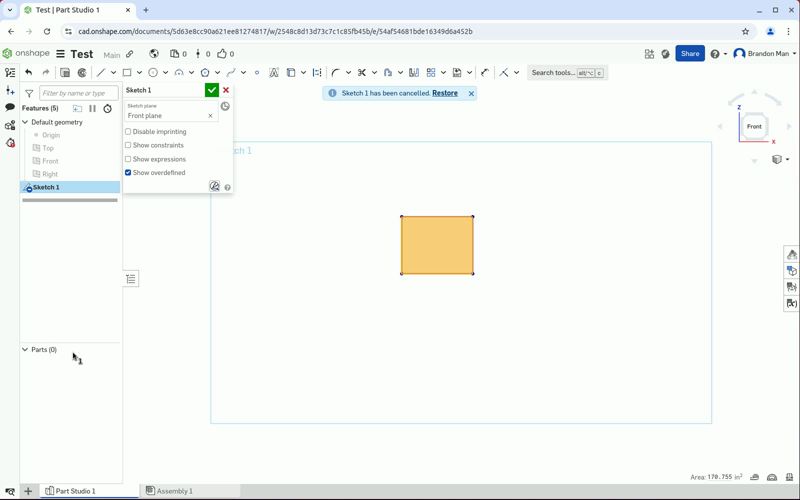
key(shift+e)
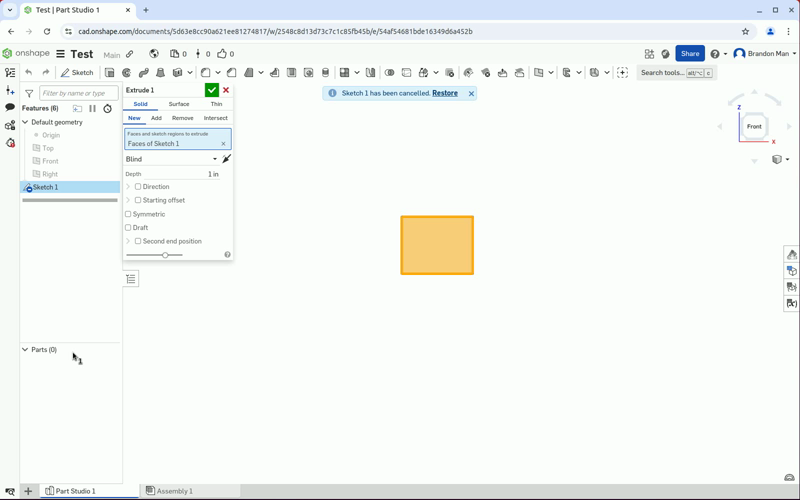
mouse_move(143, 106)
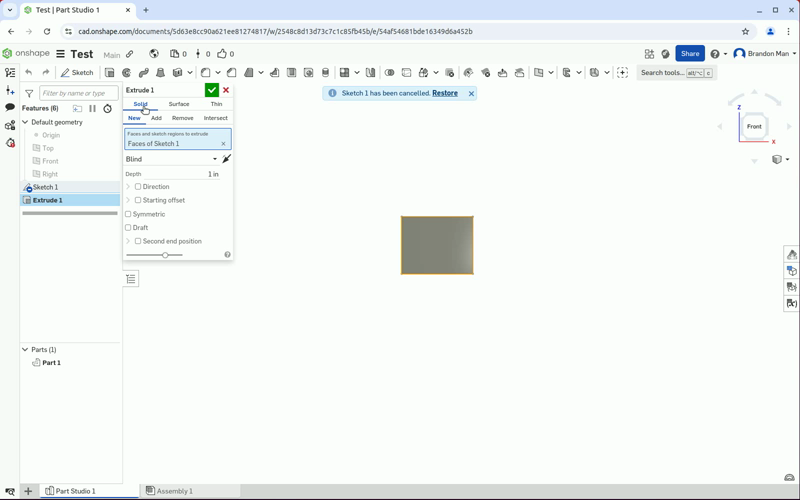
click(143, 106)
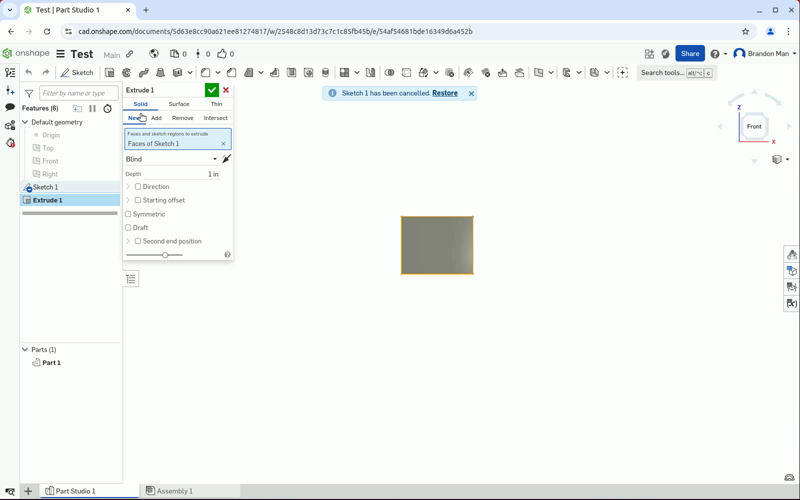
mouse_move(137, 120)
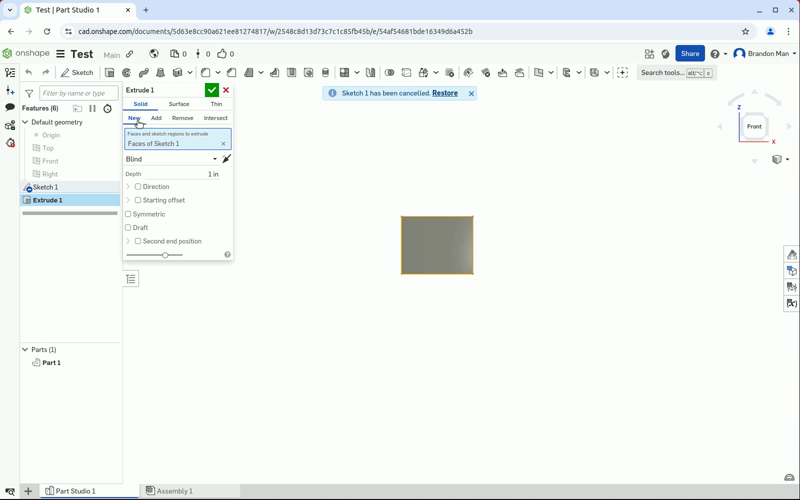
click(137, 120)
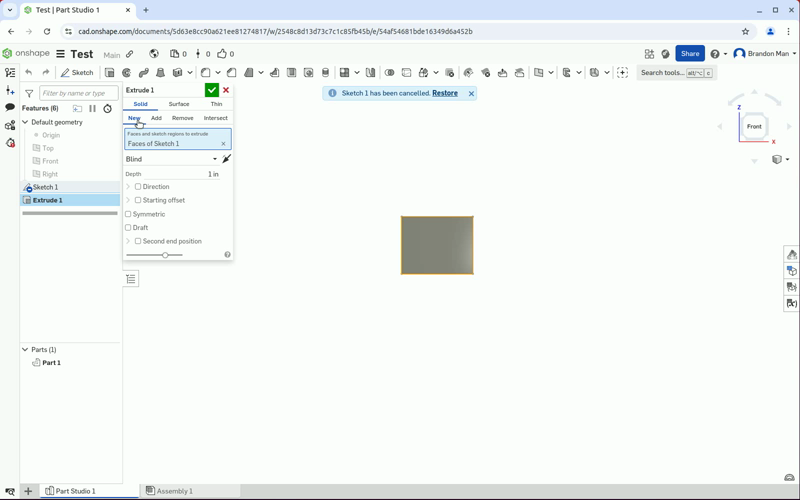
key(tab, 4)
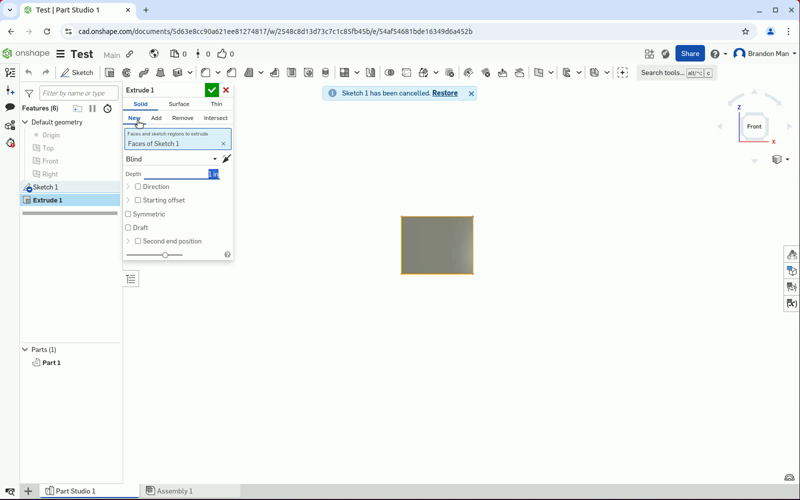
text(6.258)
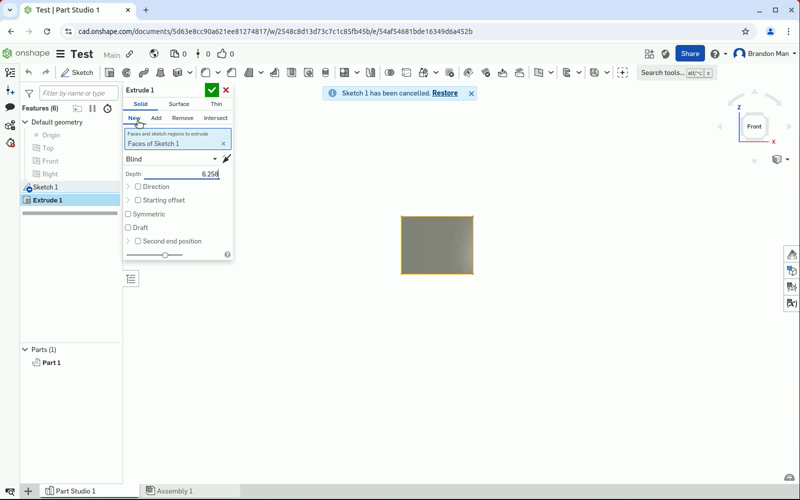
key(enter)
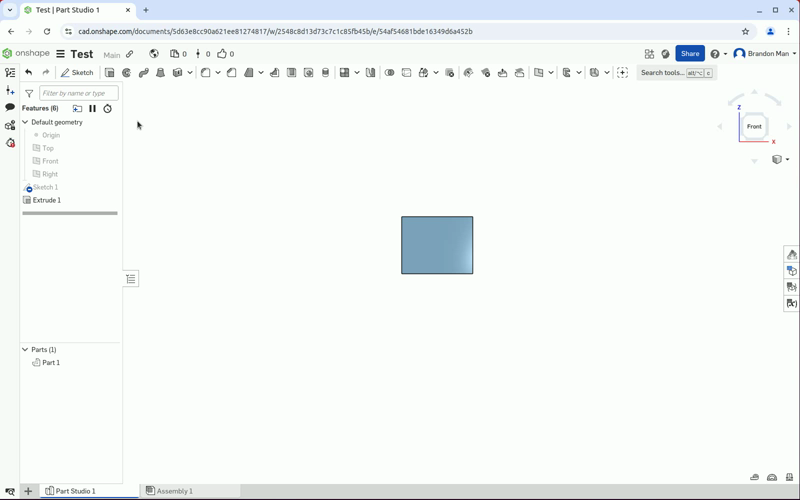
key(shift+h)
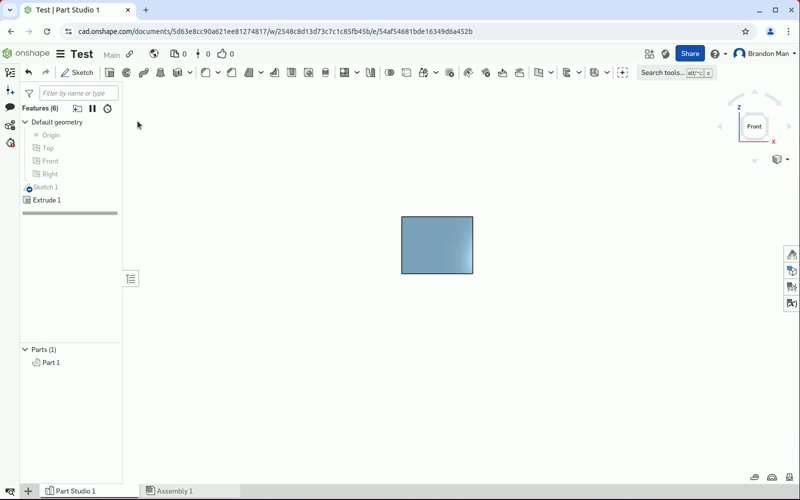
key(shift+h)
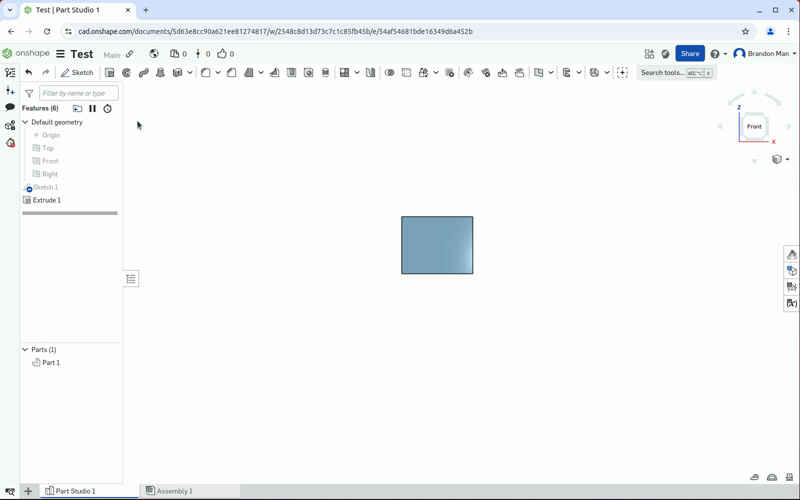
mouse_move(73, 189)
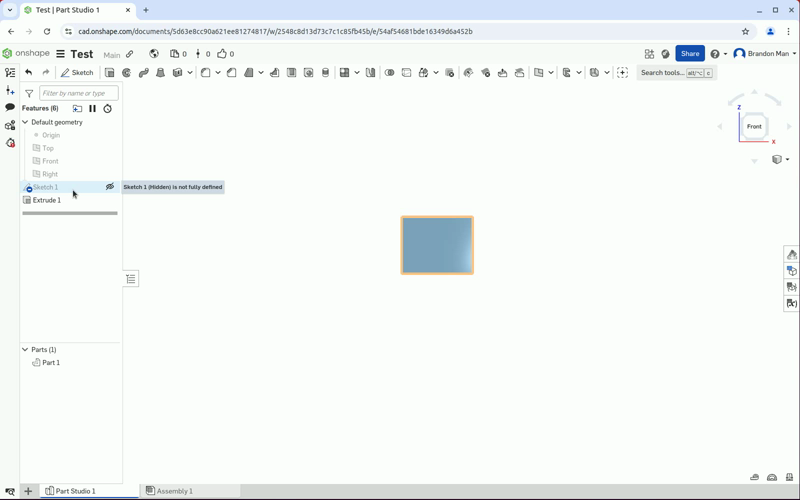
click(73, 189)
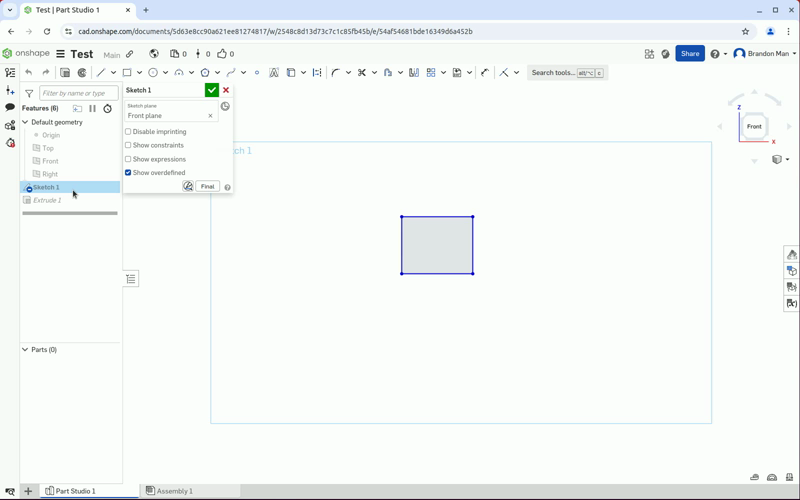
mouse_move(229, 92)
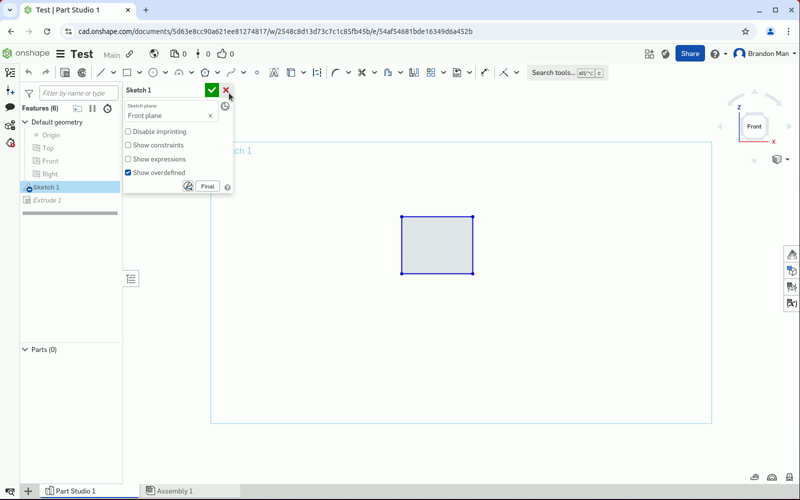
click(229, 92)
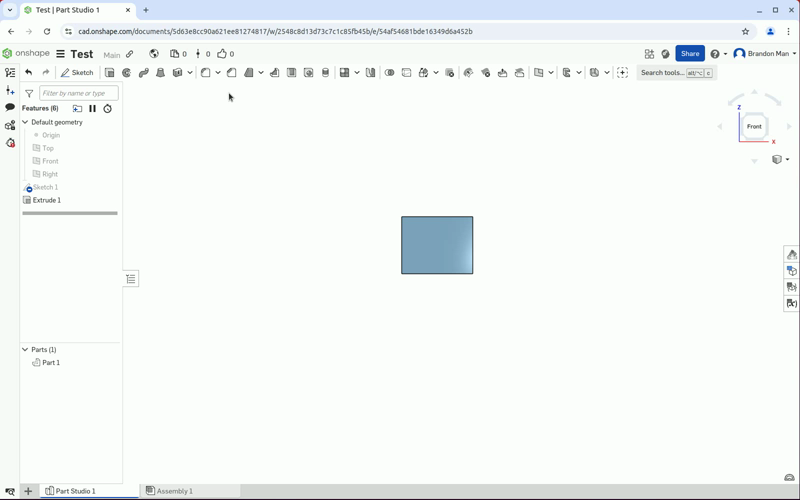
mouse_move(73, 352)
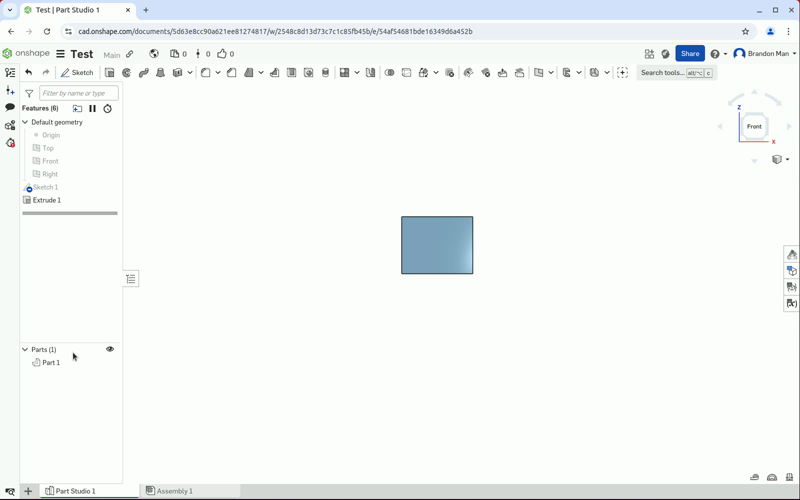
key(y)
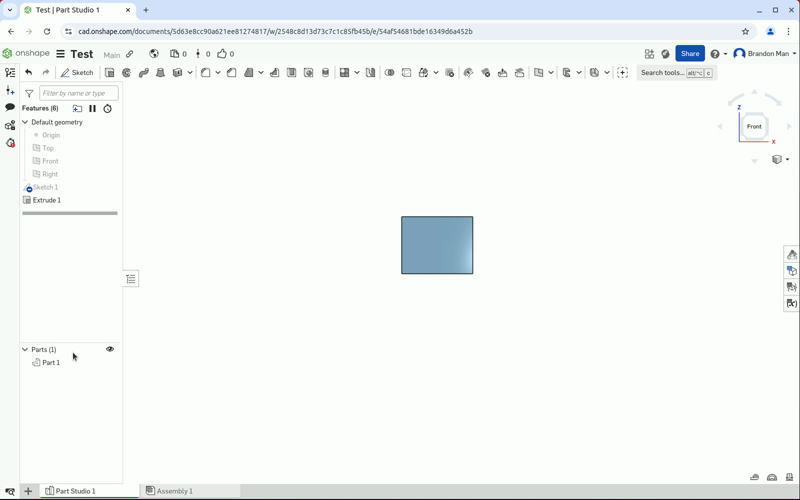
key(shift+p)
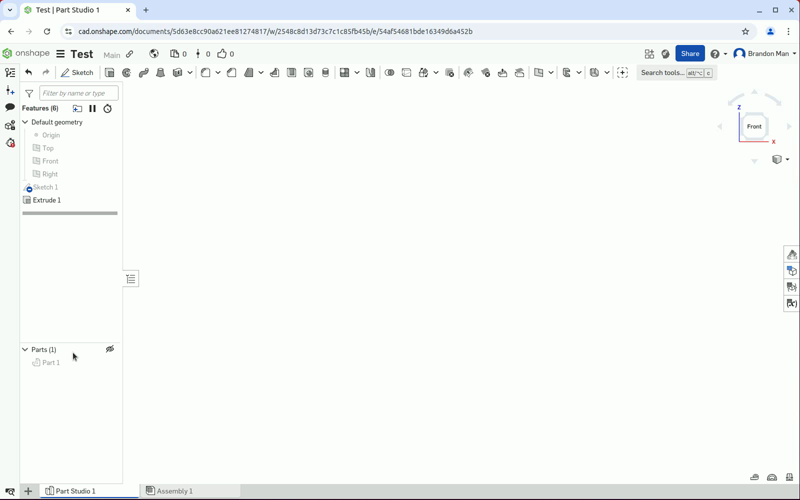
key(space)
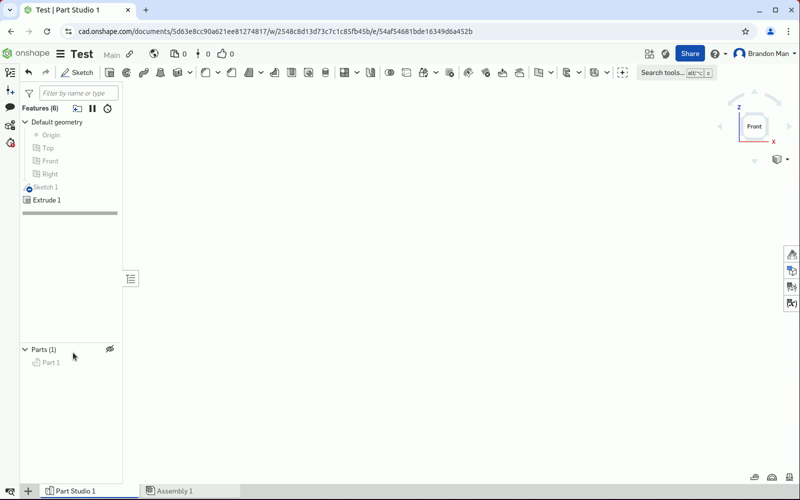
key_down(shift)
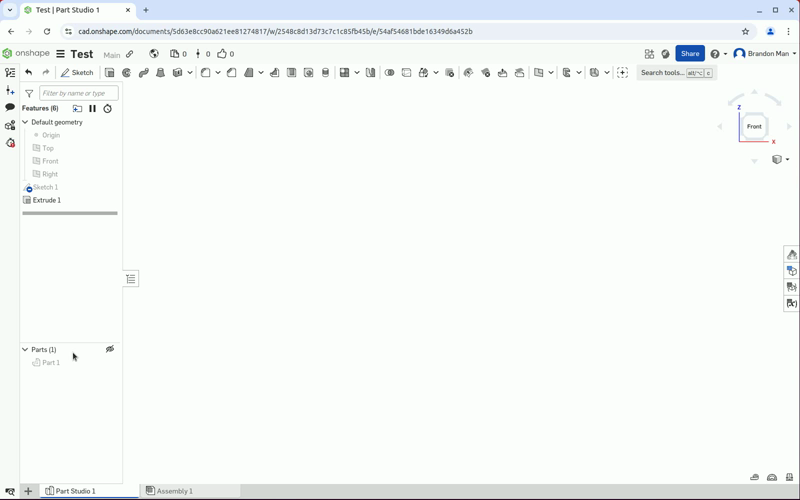
key(down)
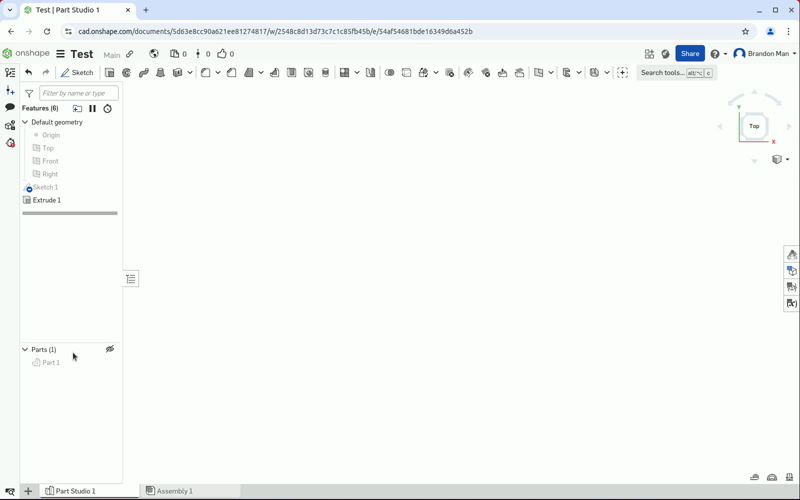
key_up(shift)
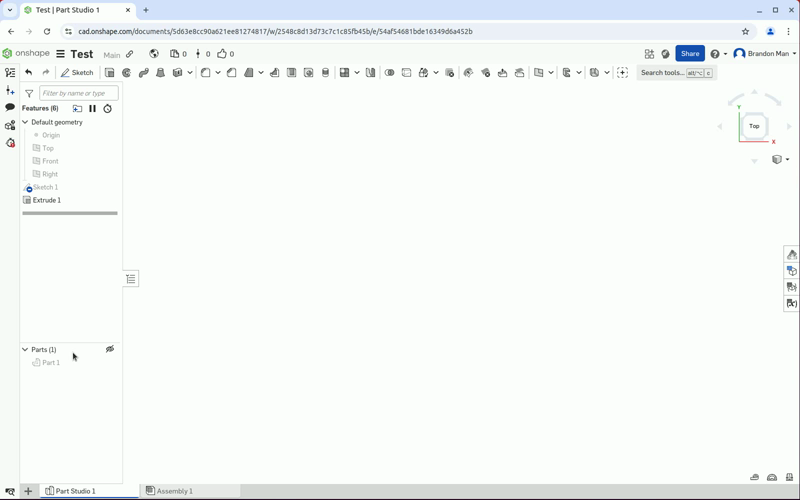
mouse_move(73, 352)
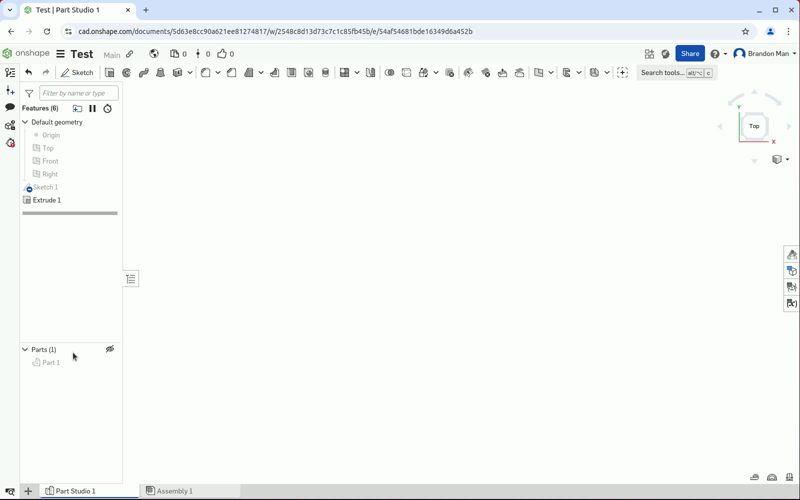
key(shift+y)
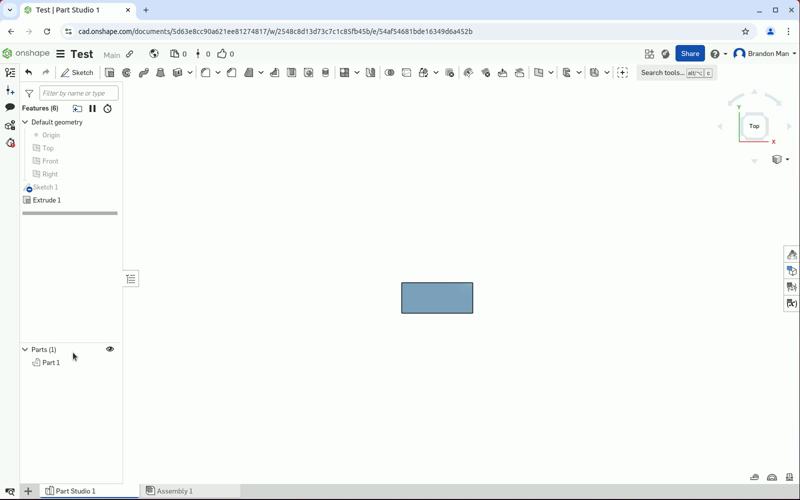
mouse_move(541, 75)
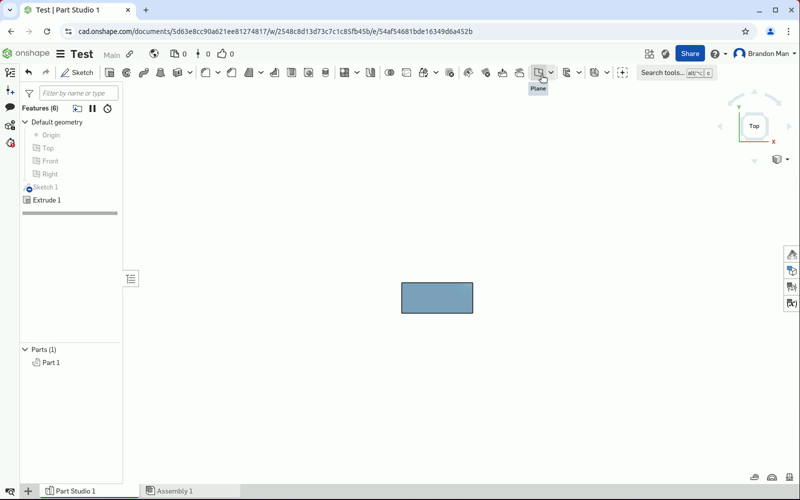
click(541, 75)
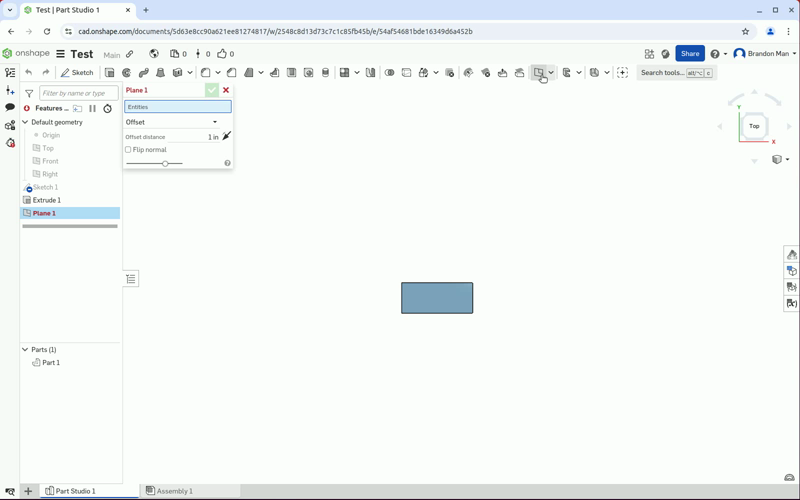
mouse_move(73, 150)
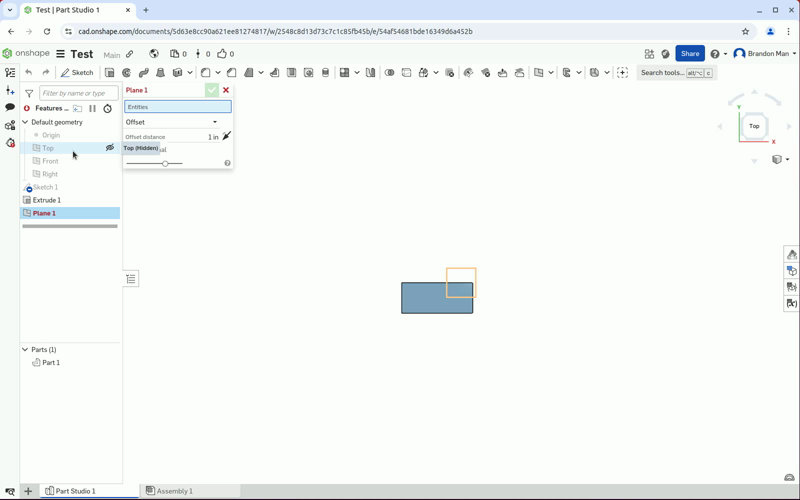
click(73, 150)
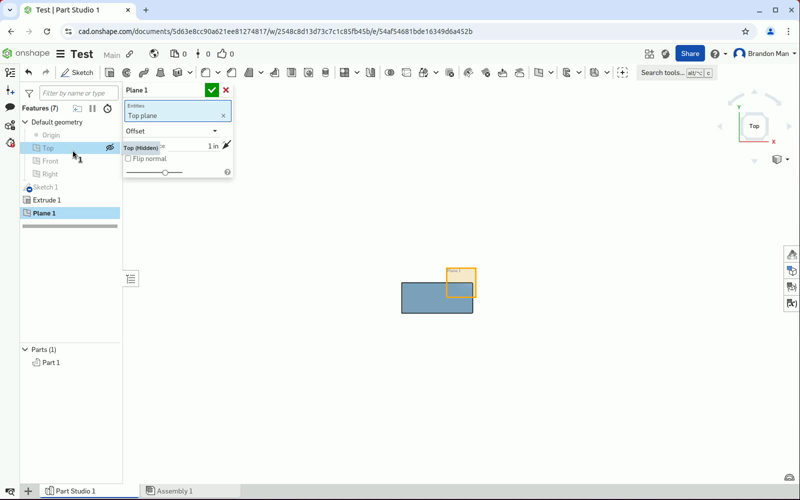
key(tab, 2)
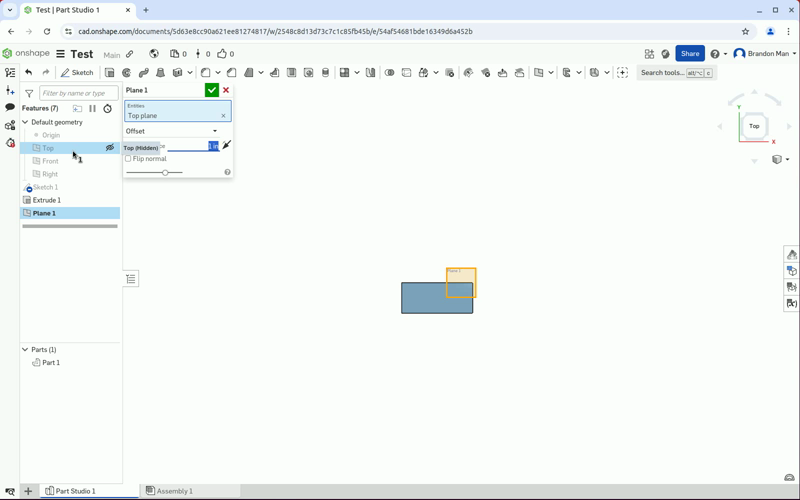
text(13.249)
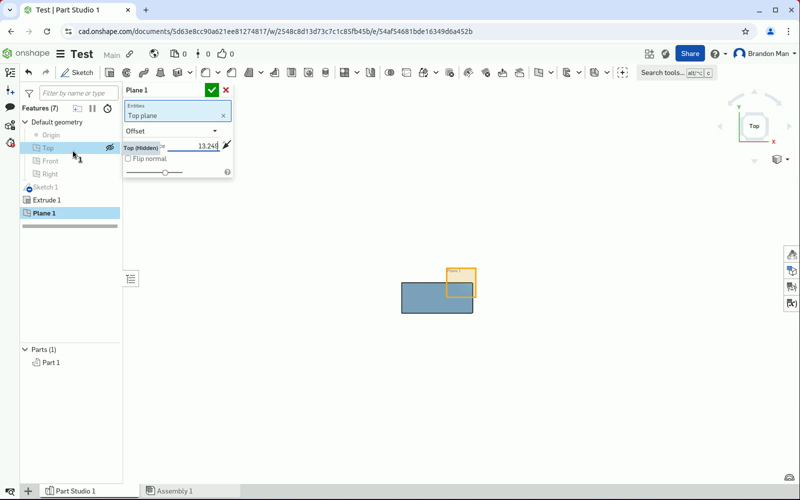
key(enter, 2)
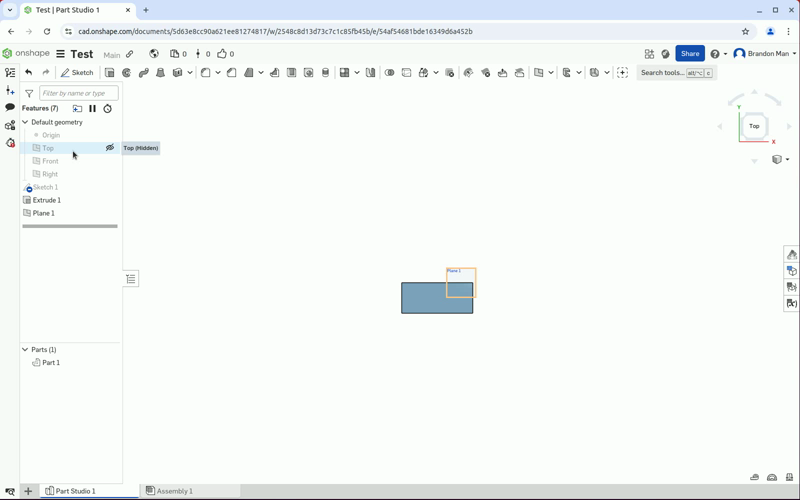
key(shift+s)
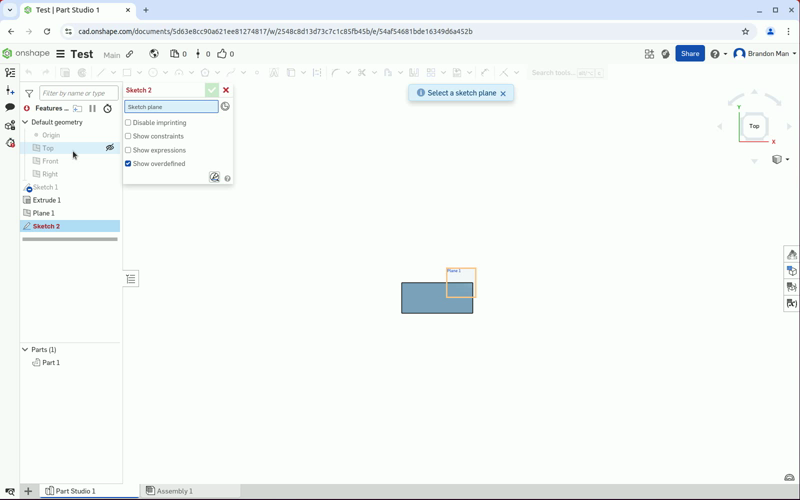
mouse_move(73, 215)
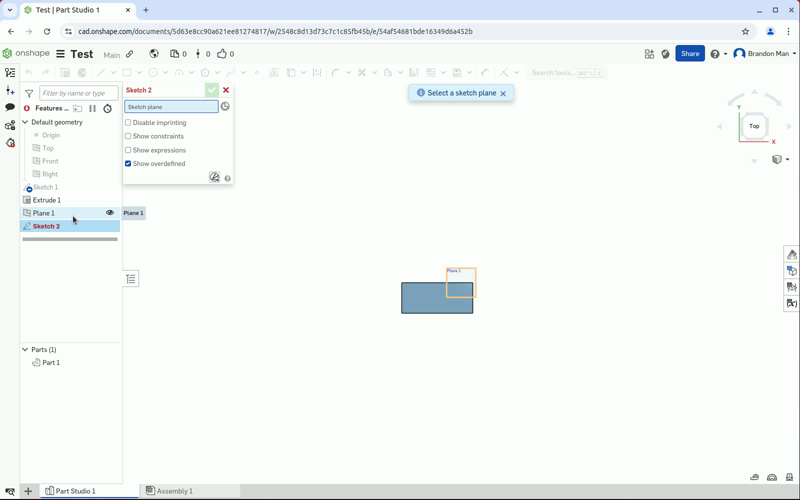
click(73, 215)
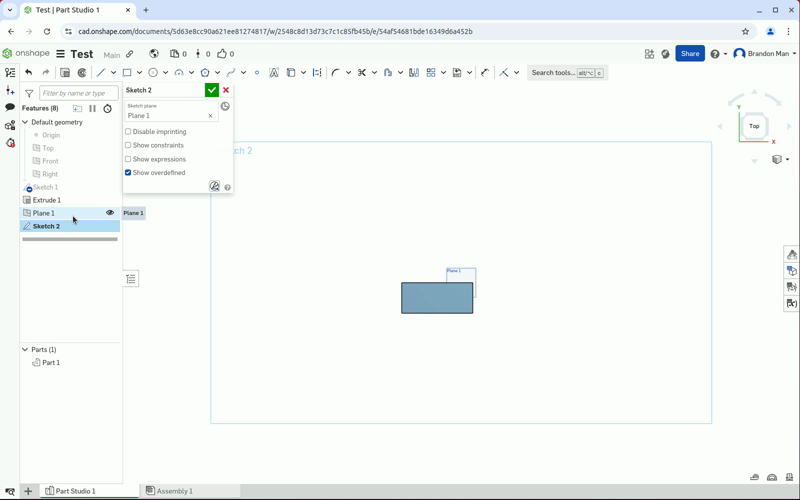
mouse_move(73, 352)
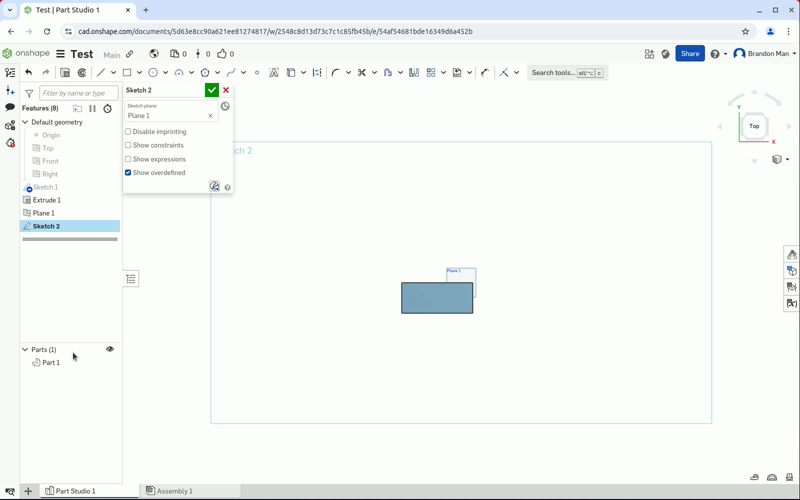
key(y)
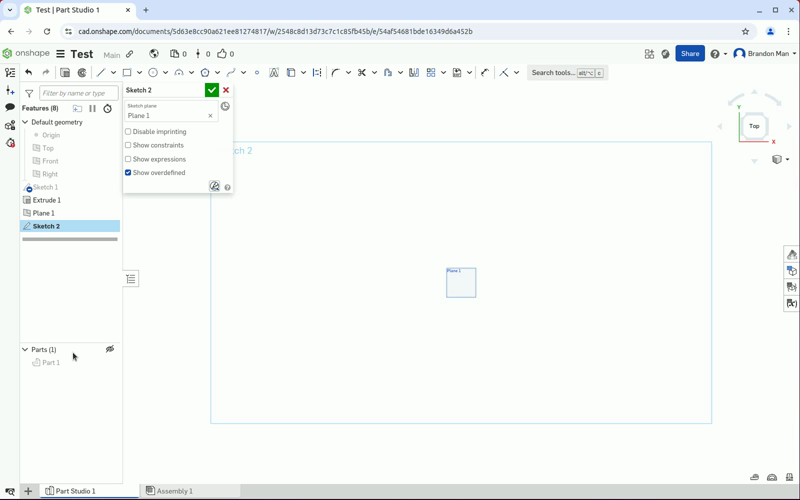
key(c)
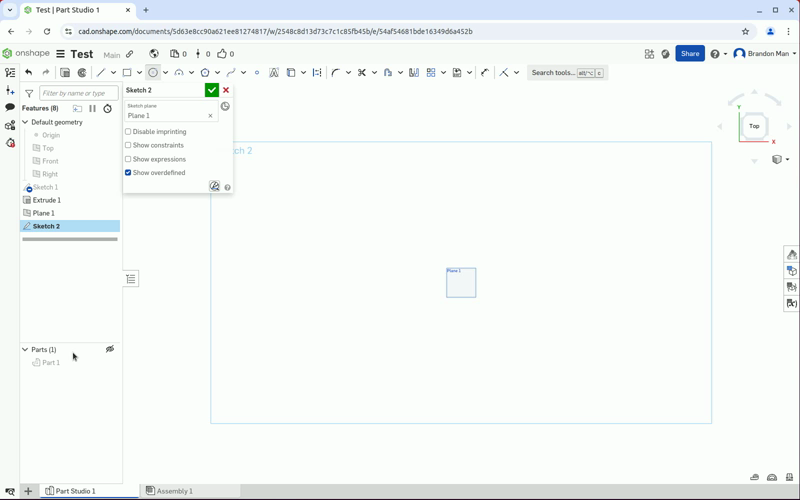
key_down(shift)
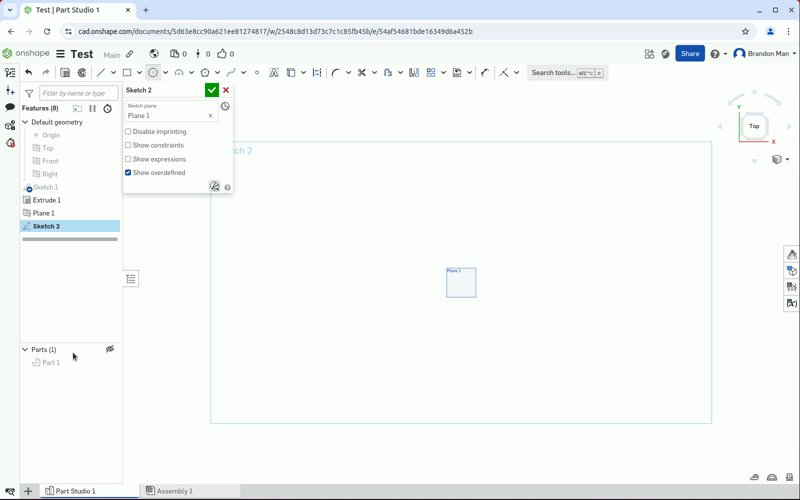
mouse_move(437, 298)
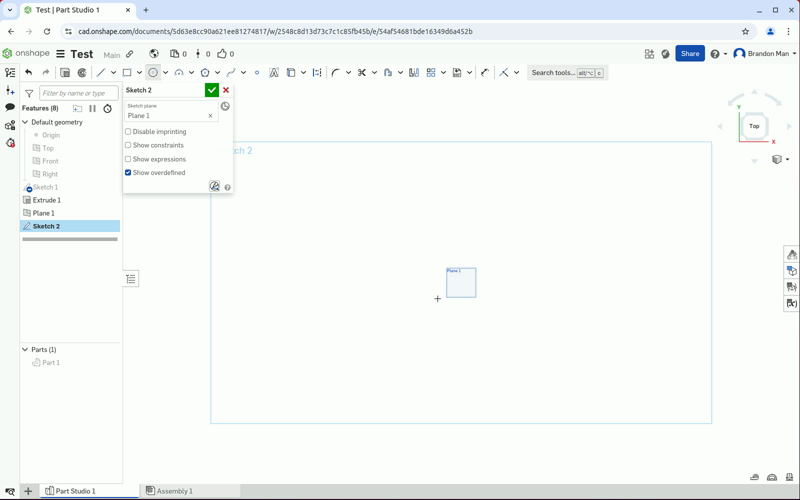
click(437, 298)
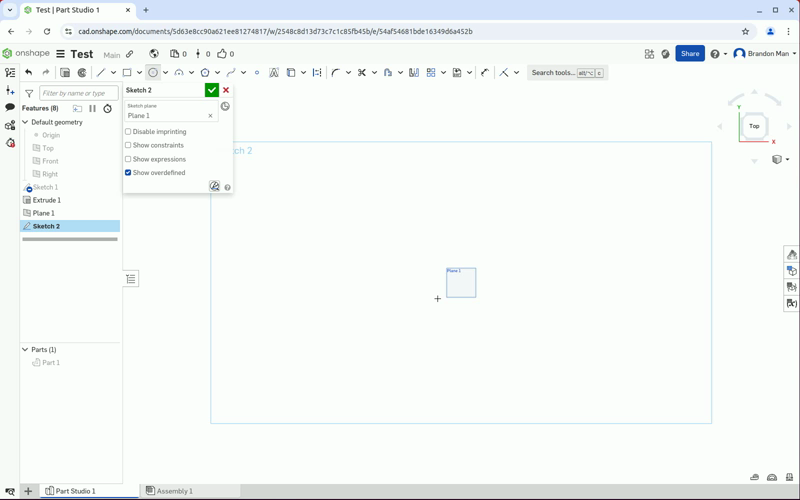
key_up(shift)
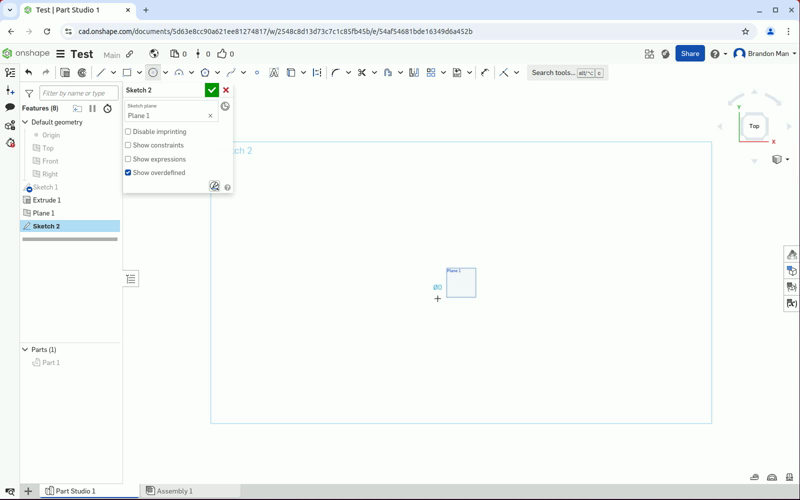
mouse_move(446, 298)
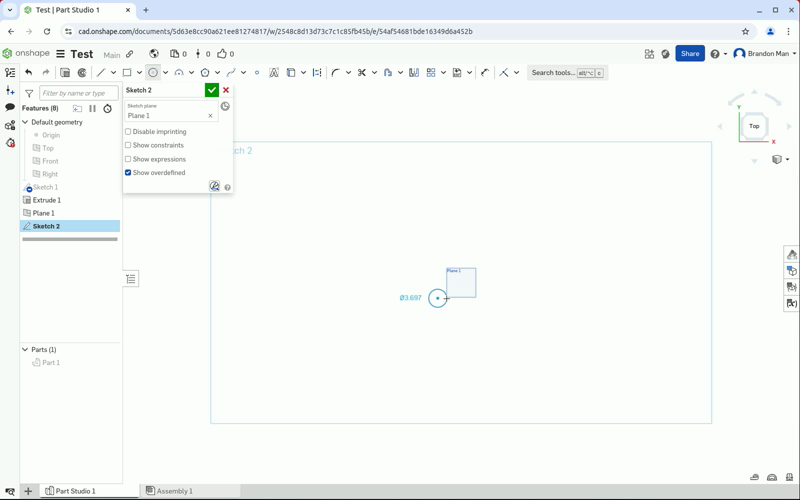
click(446, 298)
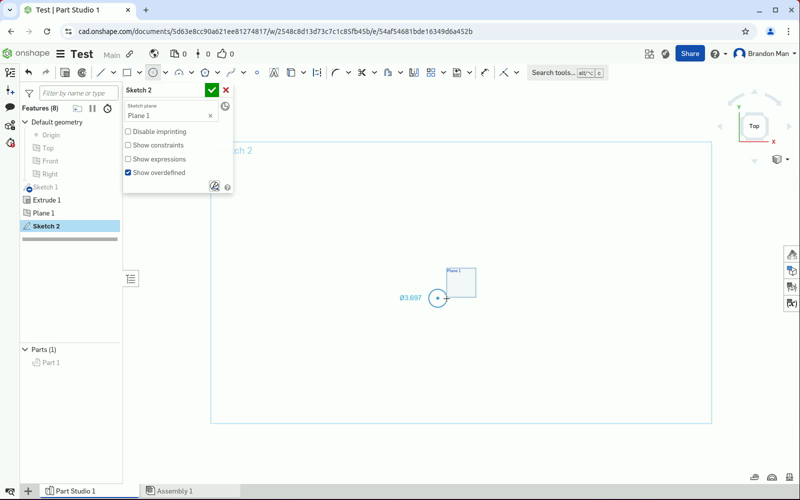
key(esc)
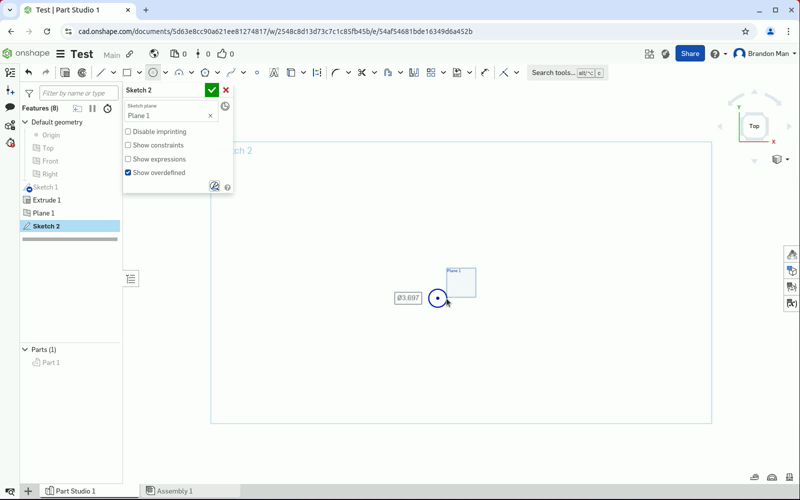
mouse_move(442, 297)
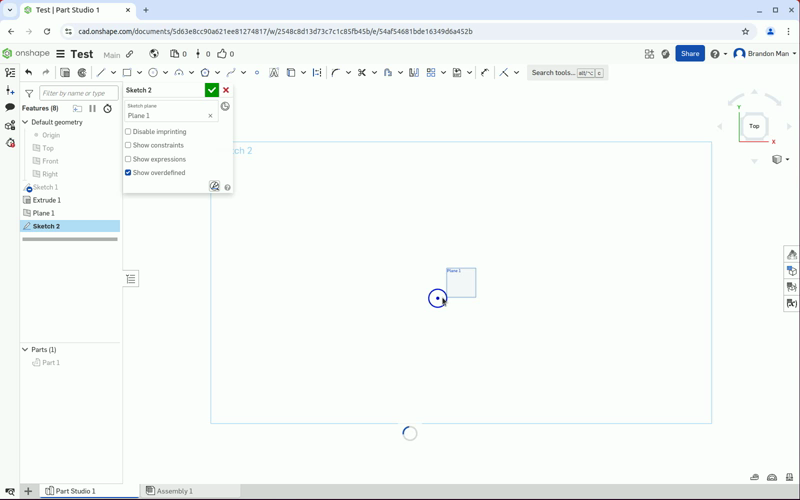
scroll(6)
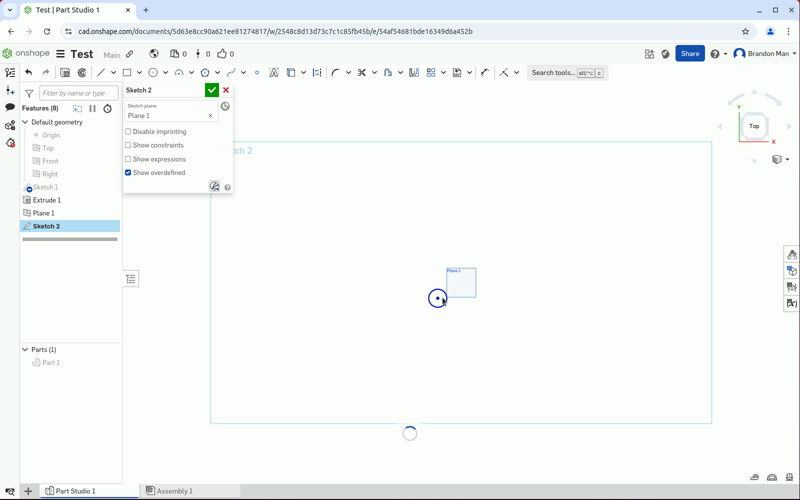
scroll(6)
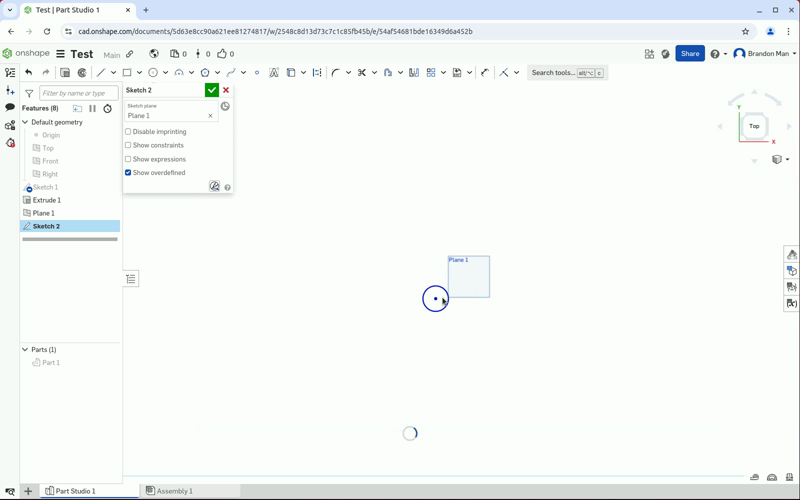
scroll(6)
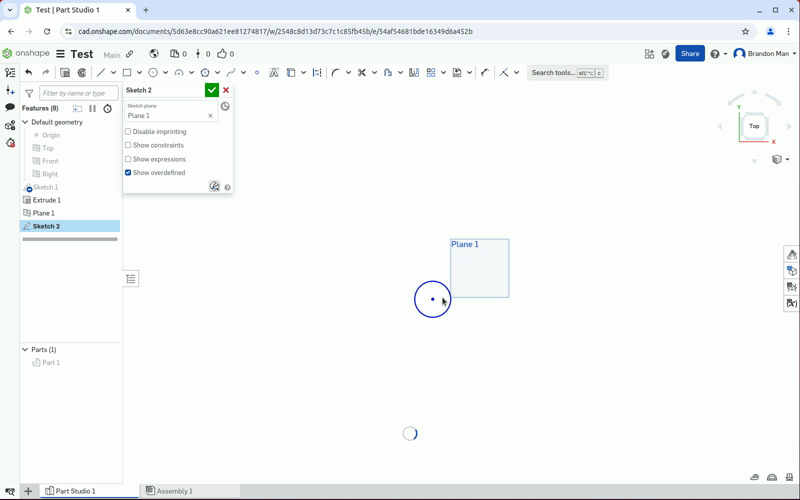
scroll(6)
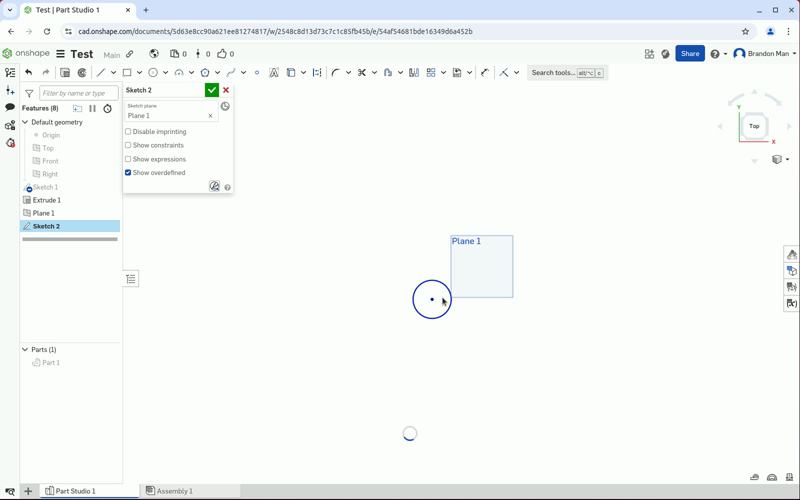
scroll(6)
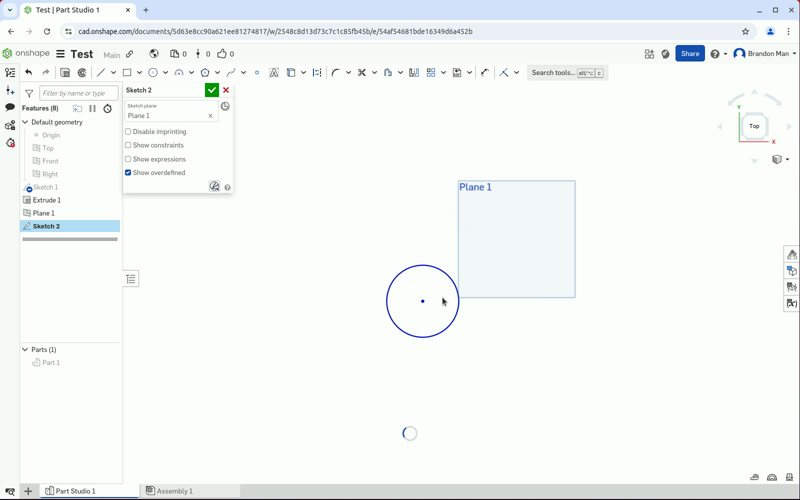
scroll(6)
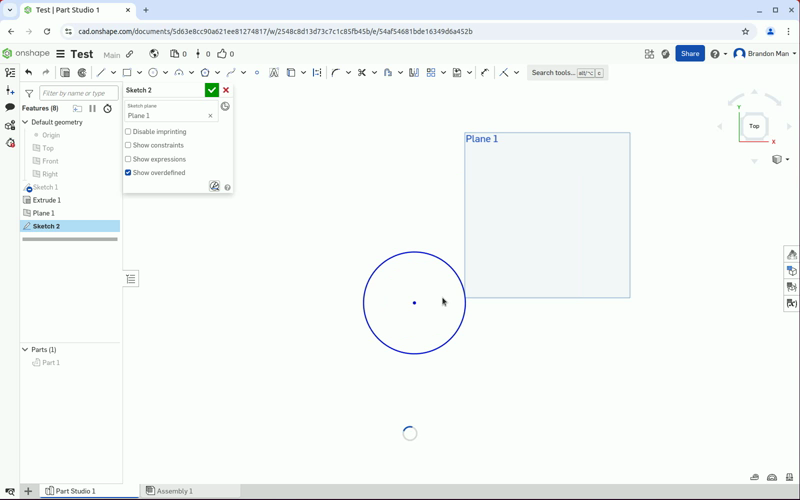
scroll(6)
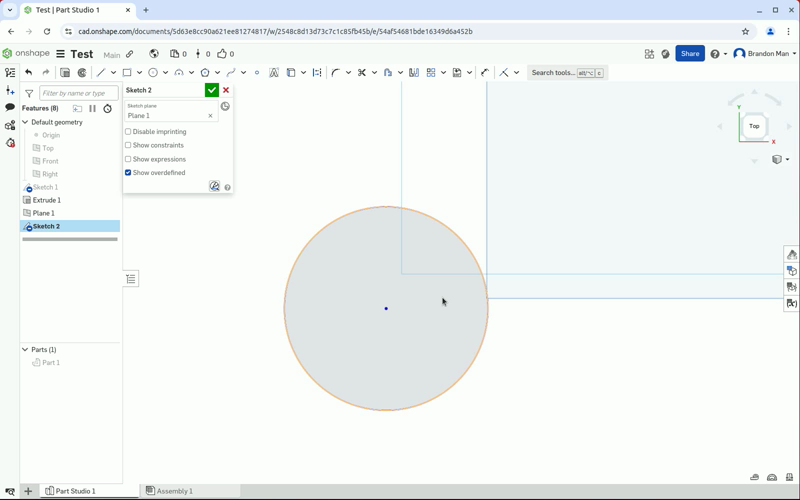
click(442, 297)
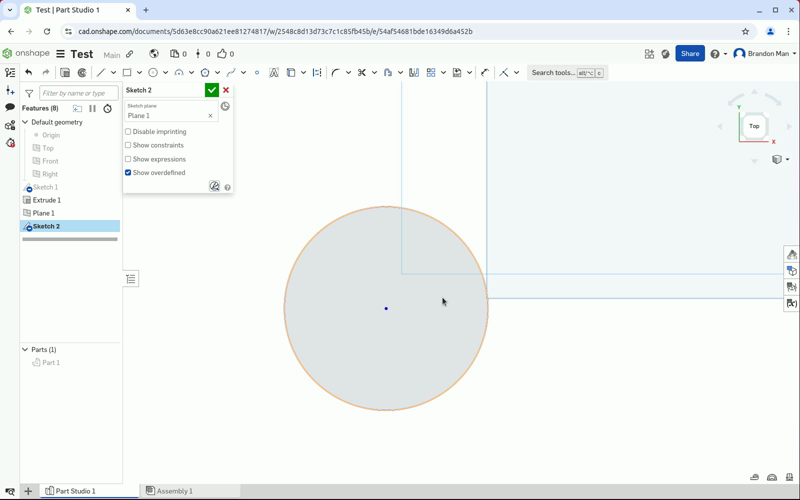
scroll(-6)
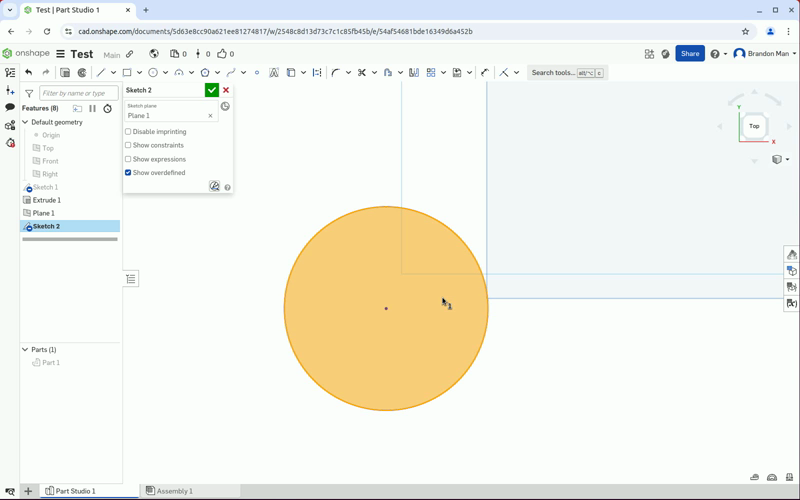
scroll(-6)
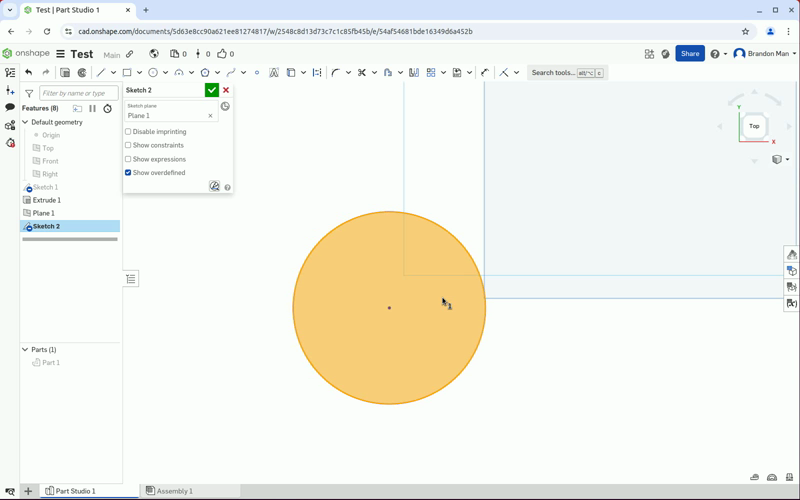
scroll(-6)
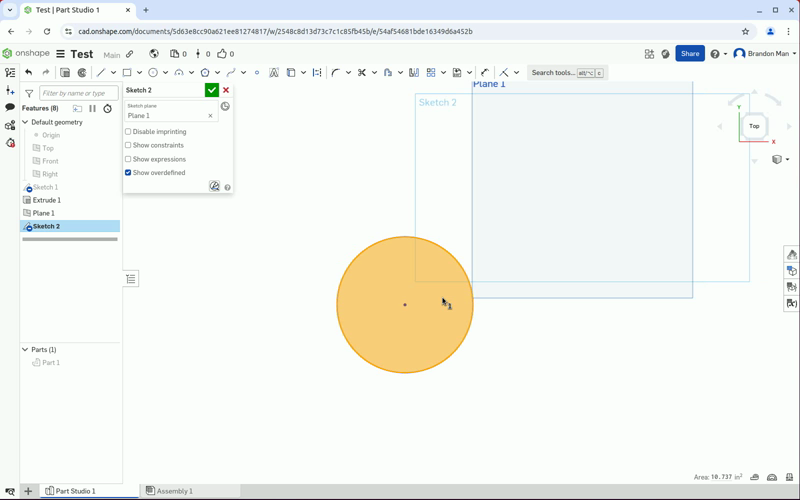
scroll(-6)
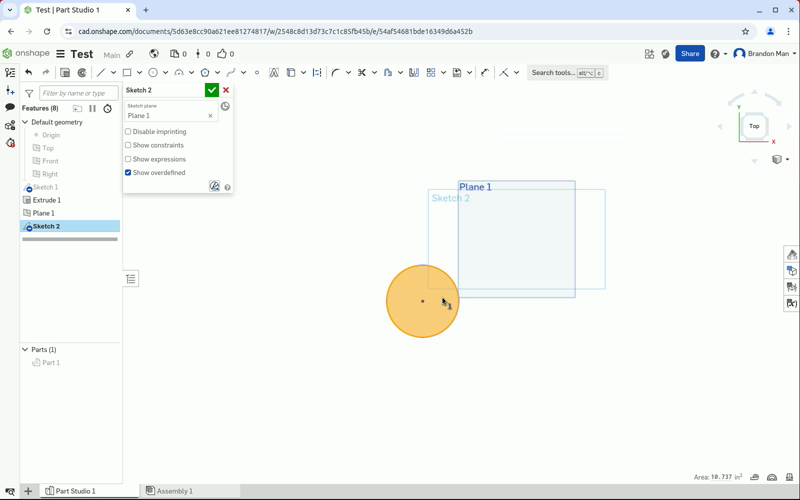
scroll(-6)
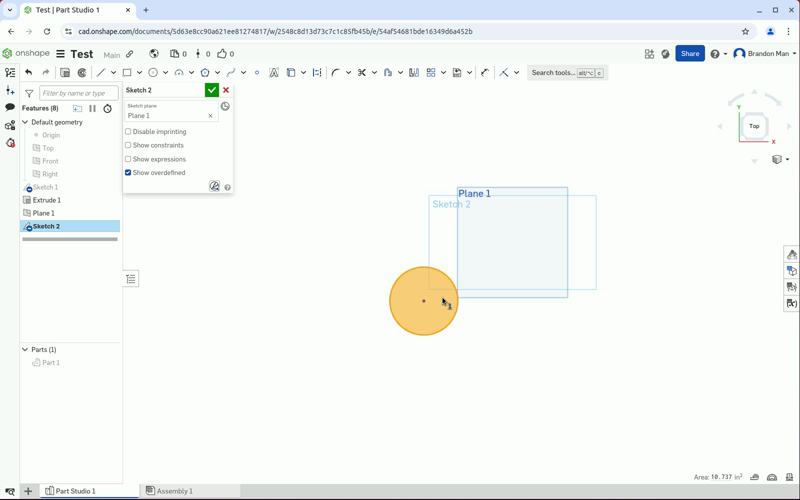
scroll(-6)
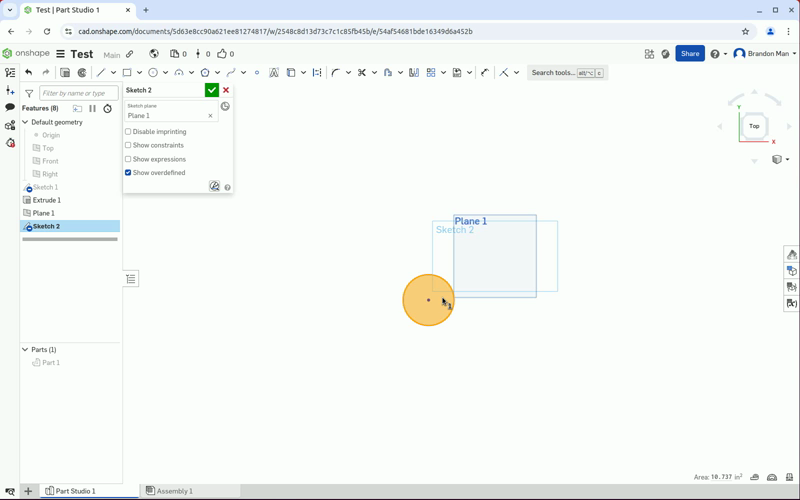
scroll(-6)
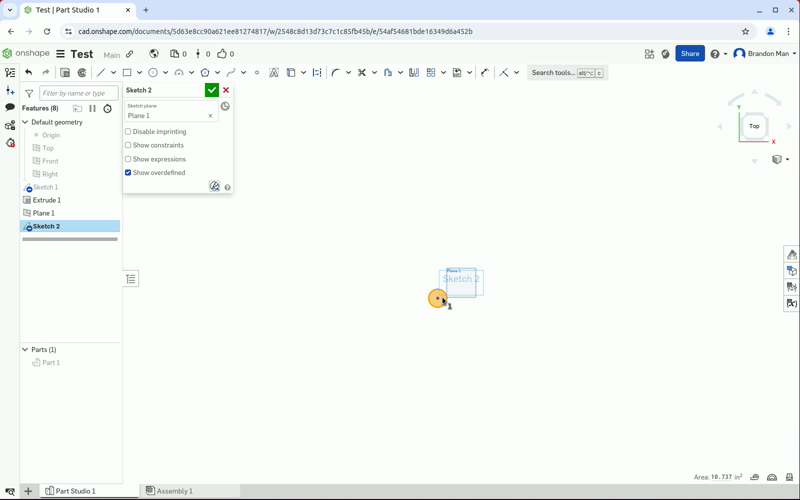
mouse_move(73, 352)
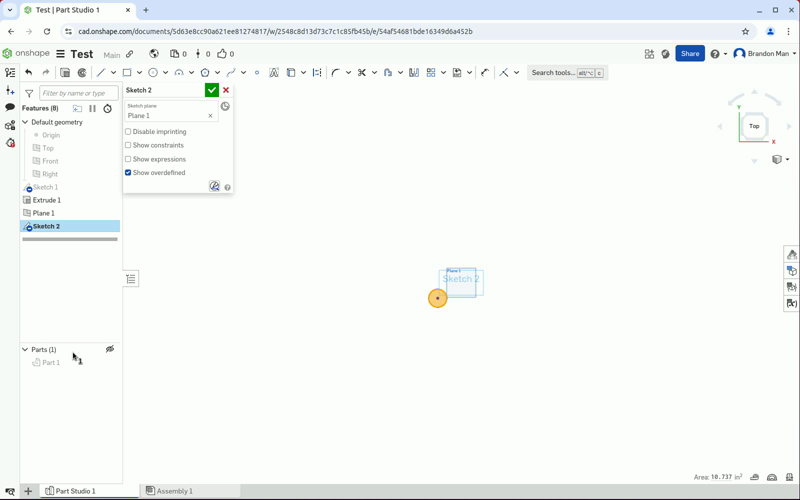
key(shift+y)
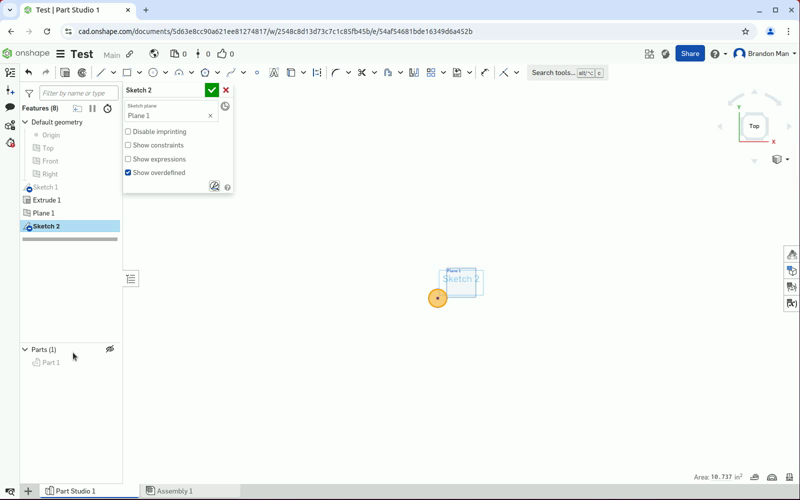
key(shift+e)
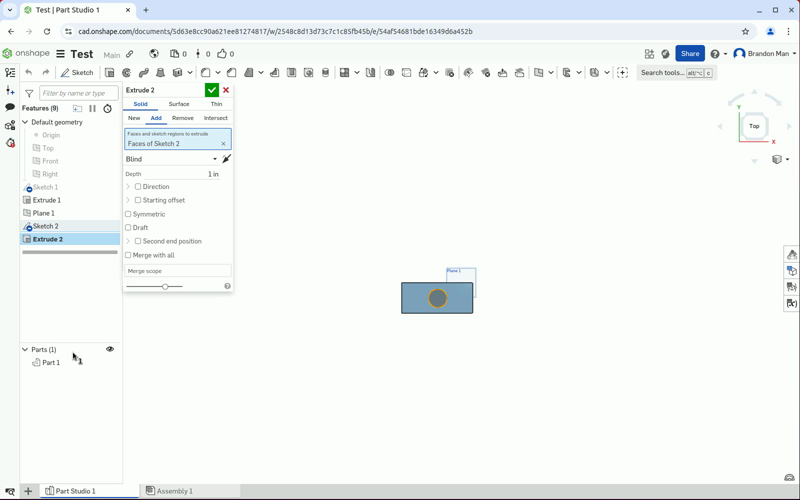
mouse_move(143, 106)
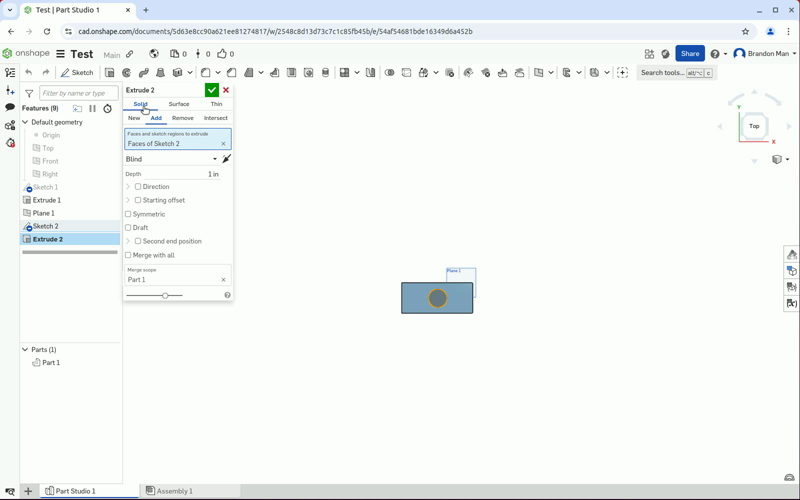
click(143, 106)
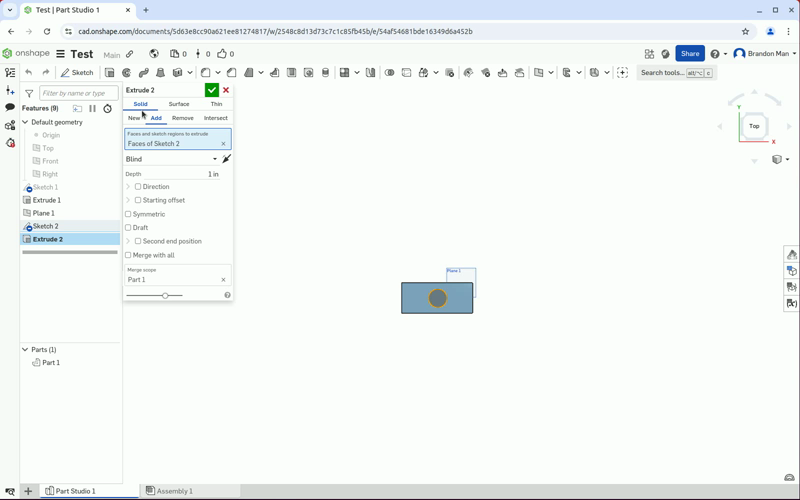
mouse_move(137, 120)
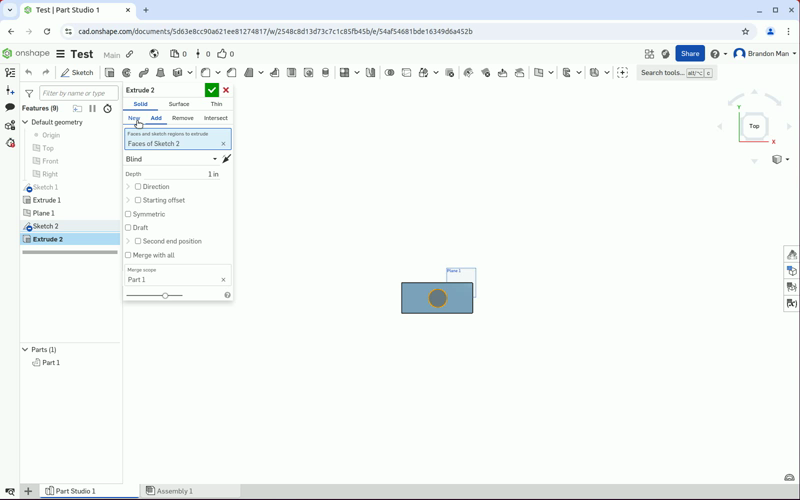
click(137, 120)
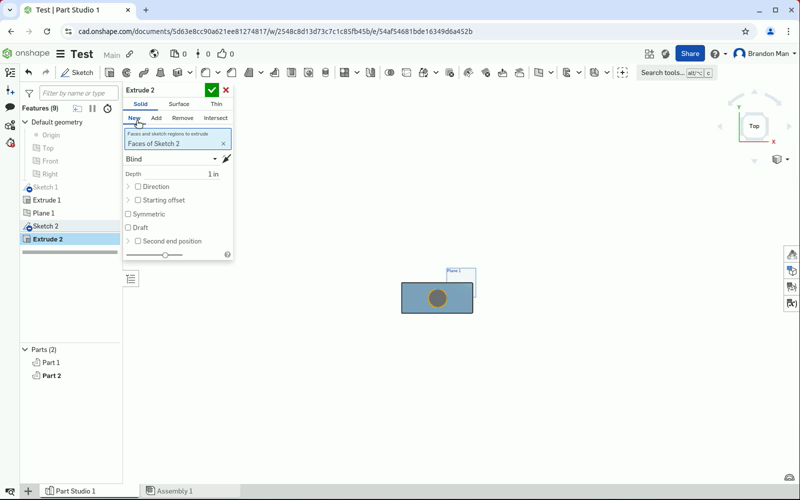
key(tab, 4)
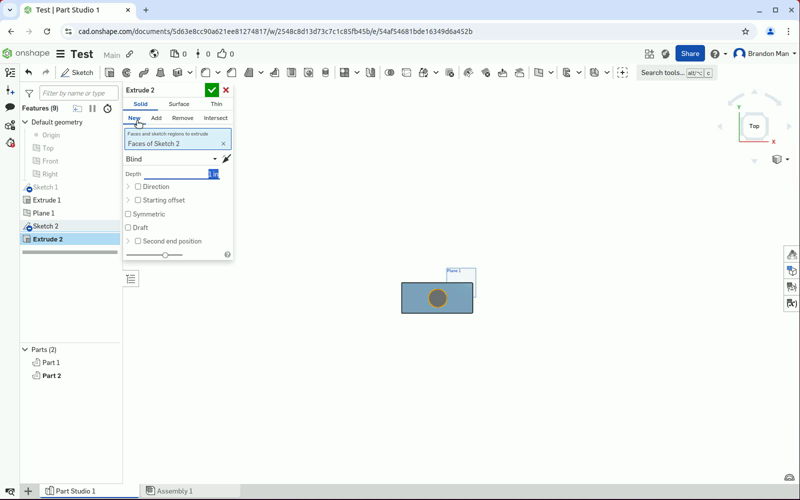
text(9.869)
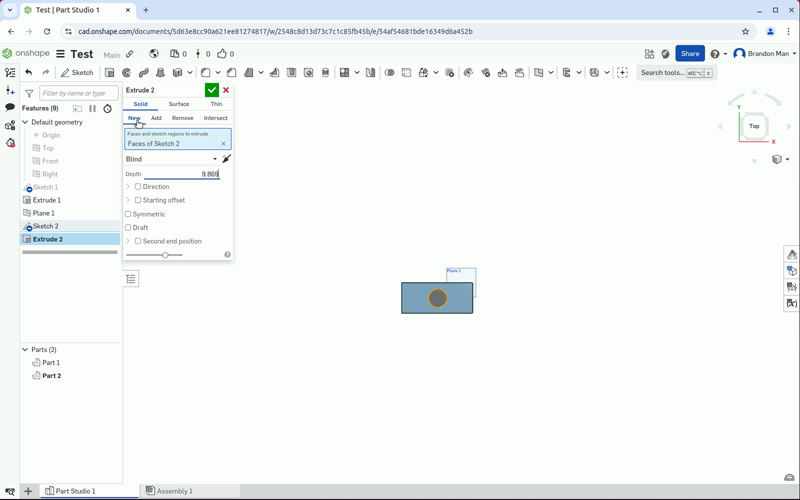
key(enter)
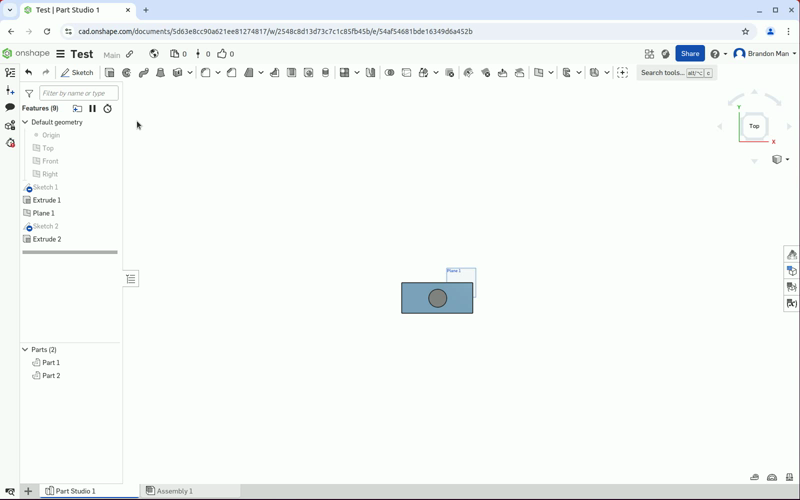
key(shift+h)
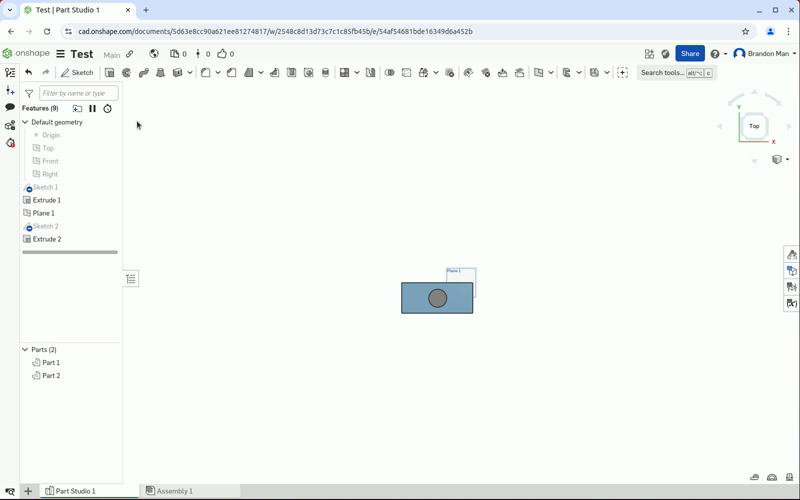
key(shift+h)
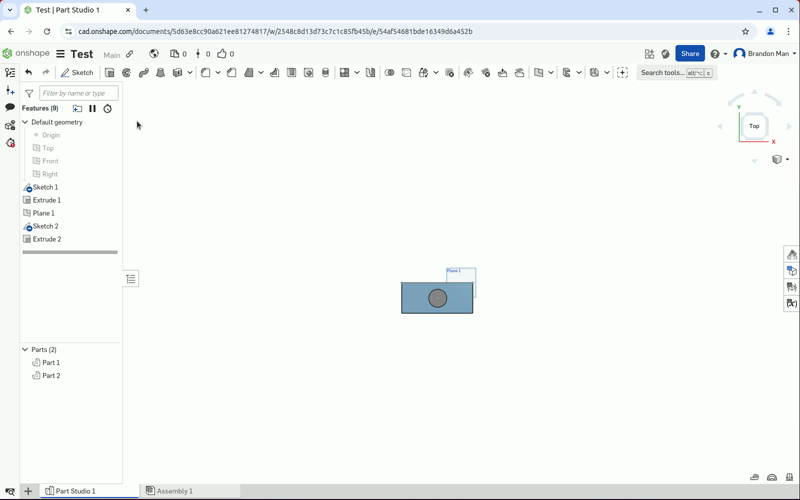
key(shift+7)
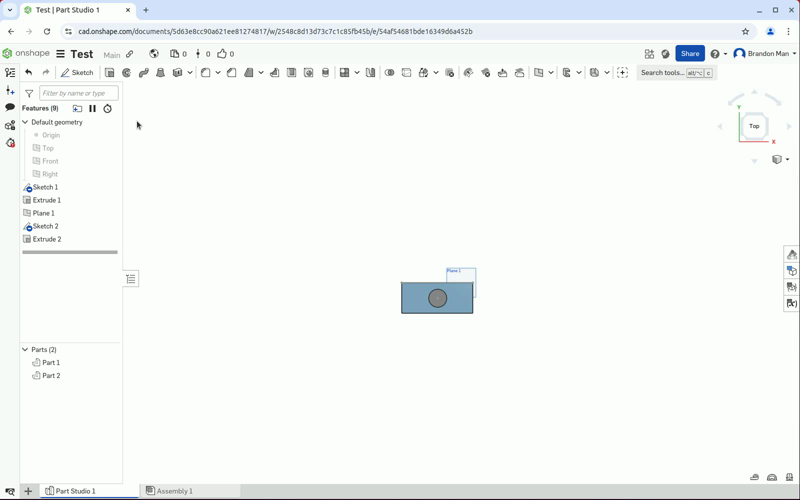
key(up, 3)
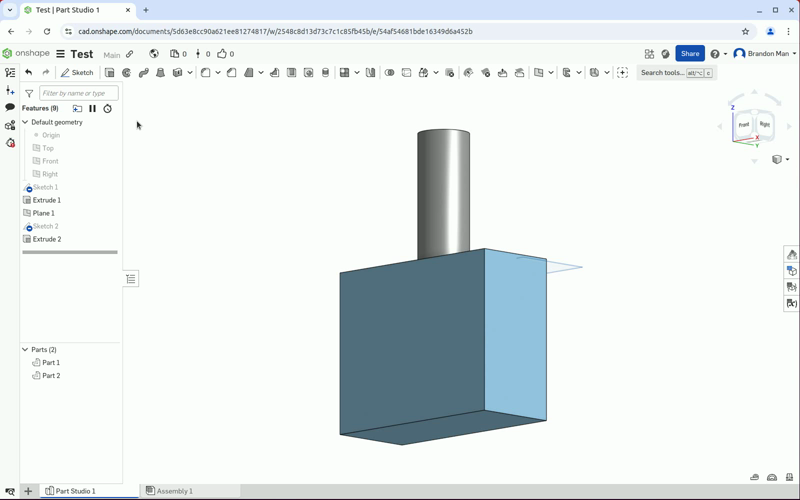
key(left, 3)
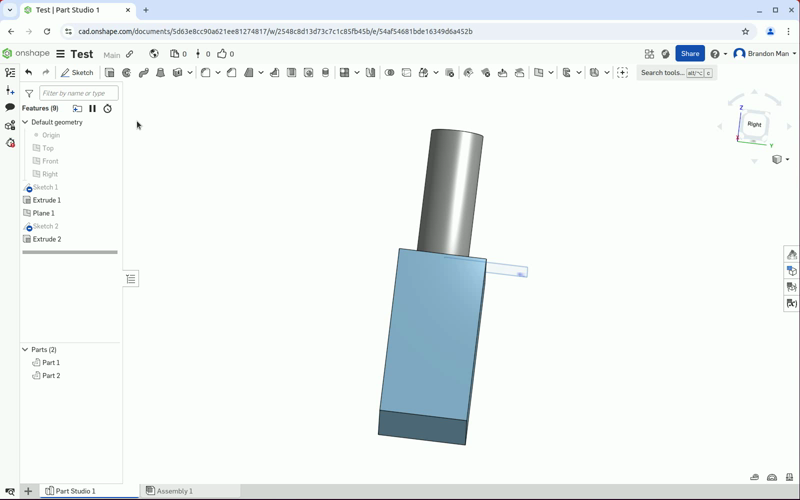
key(right, 3)
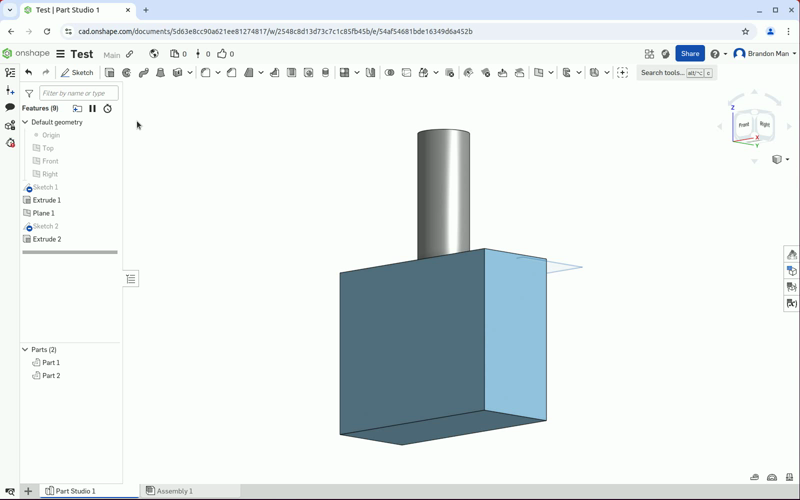
key(down, 3)
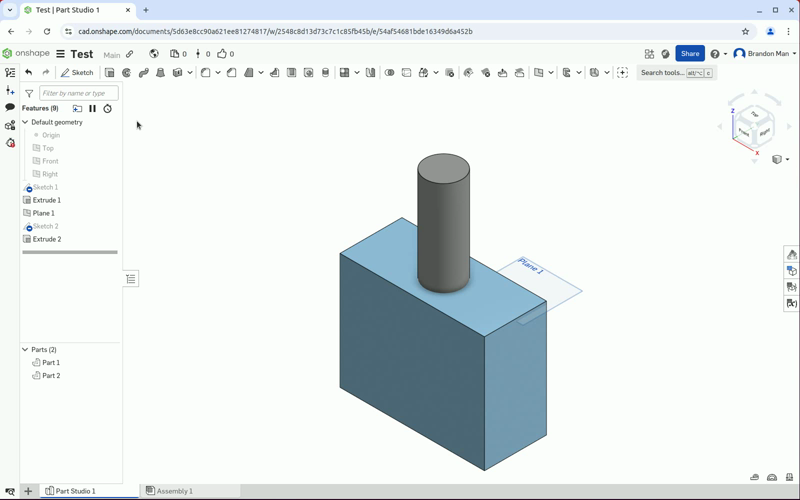
mouse_move(73, 189)
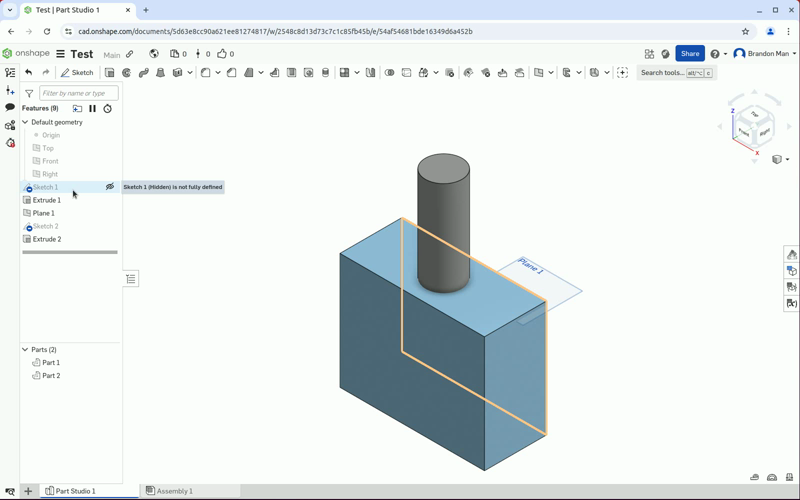
click(73, 189)